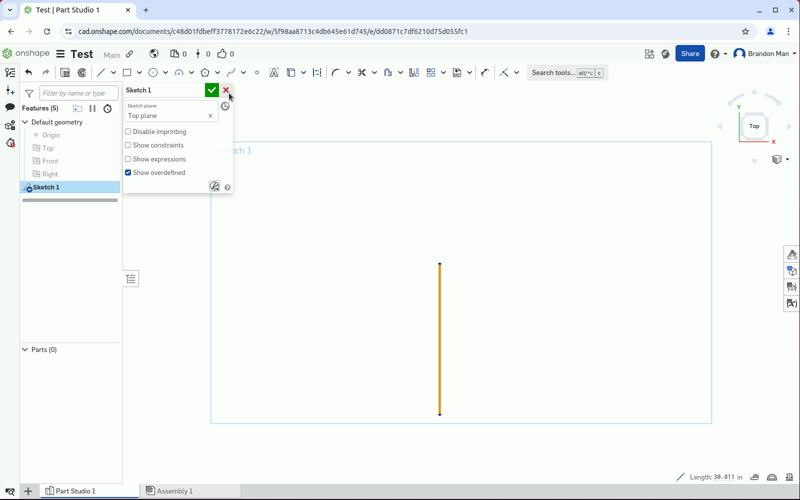
key(shift+h)
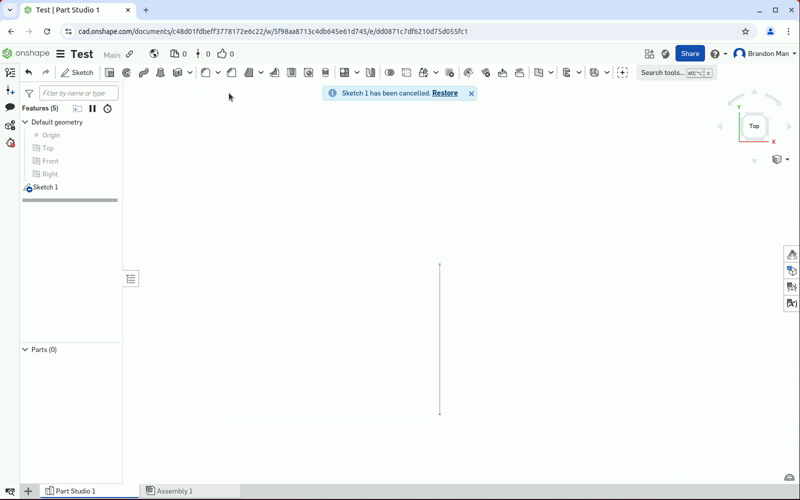
key(shift+s)
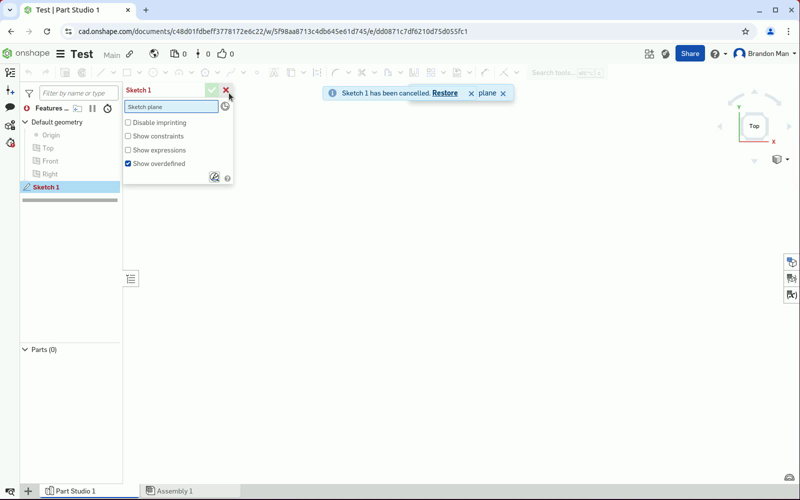
mouse_move(73, 150)
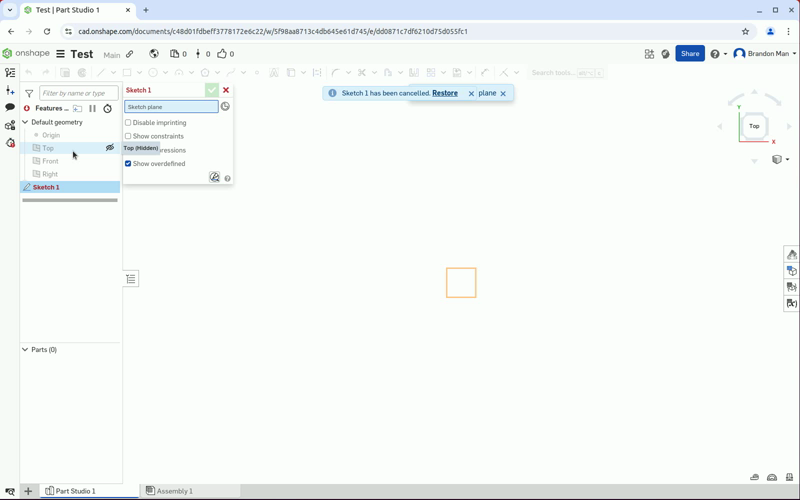
click(73, 150)
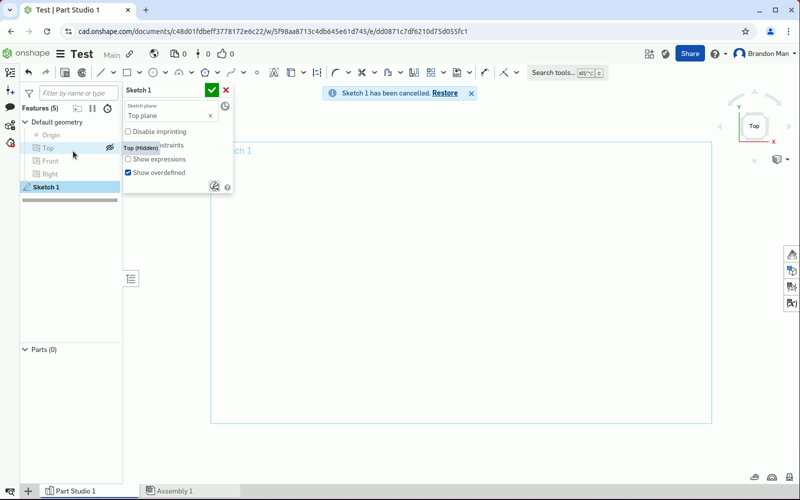
mouse_move(73, 352)
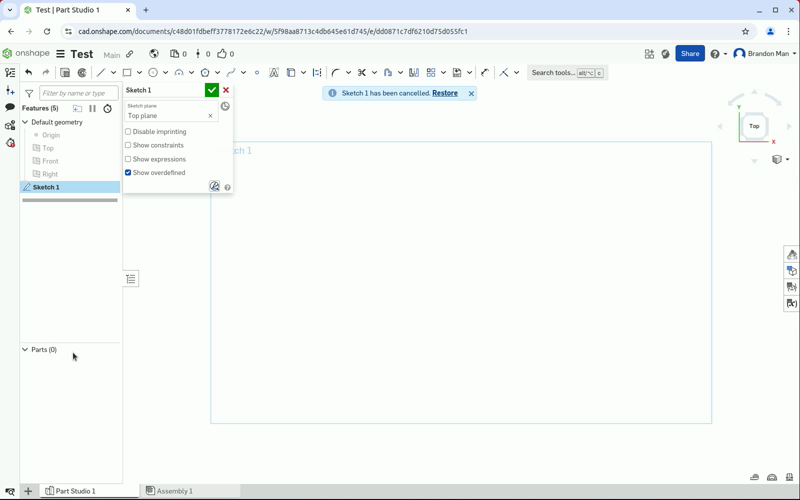
key(y)
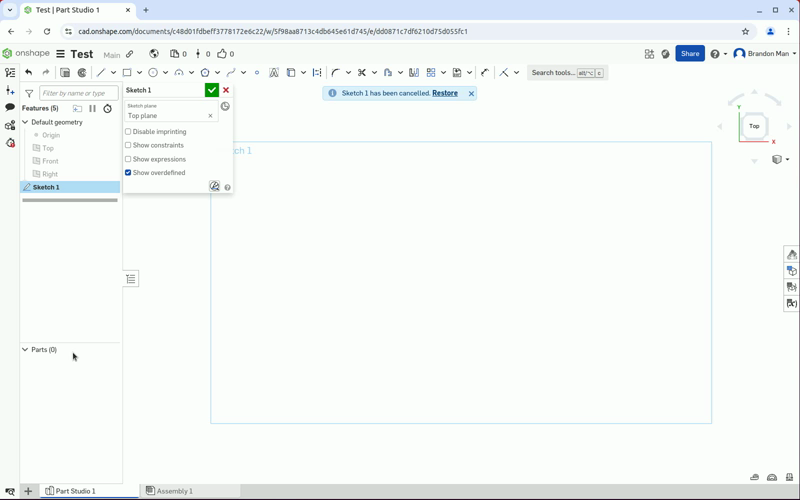
key(l)
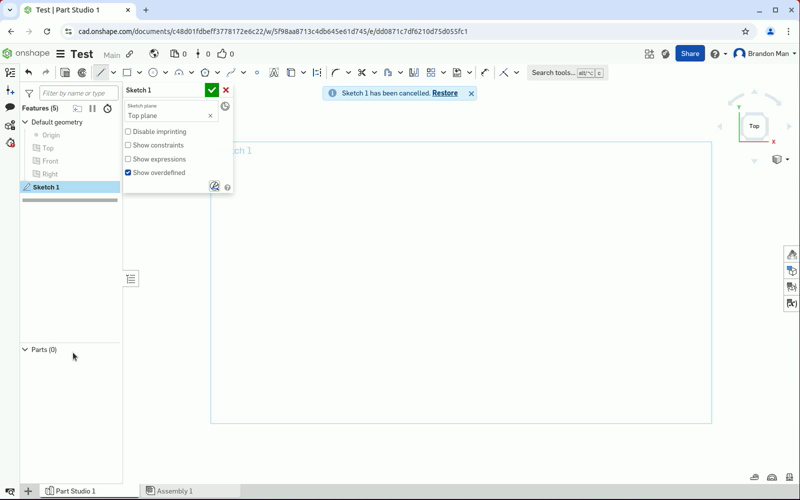
key_down(shift)
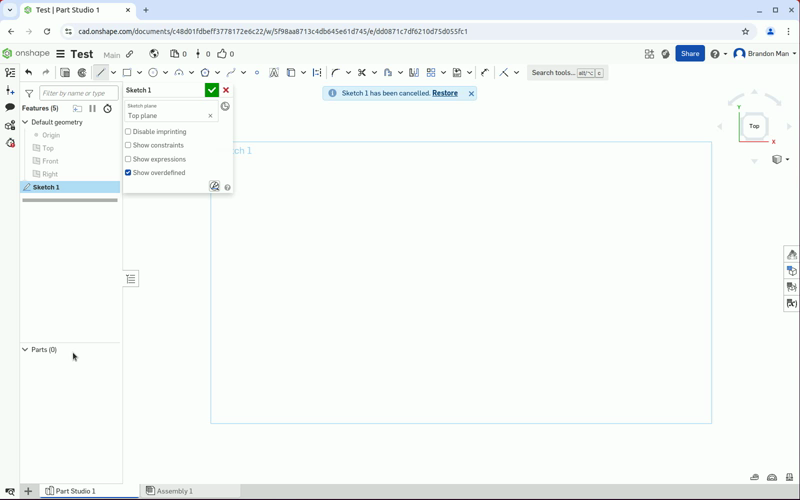
mouse_move(459, 282)
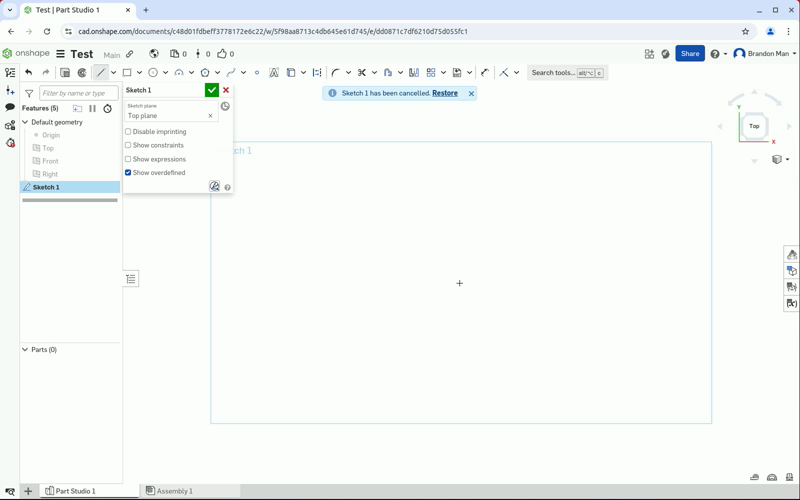
click(459, 282)
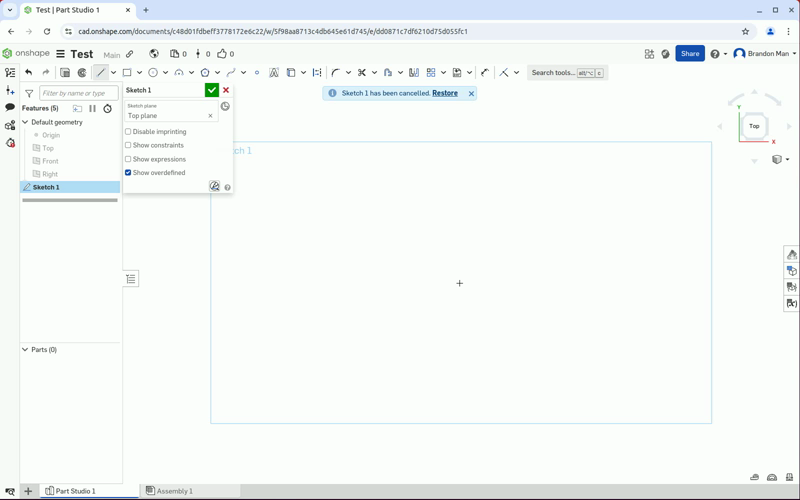
key_up(shift)
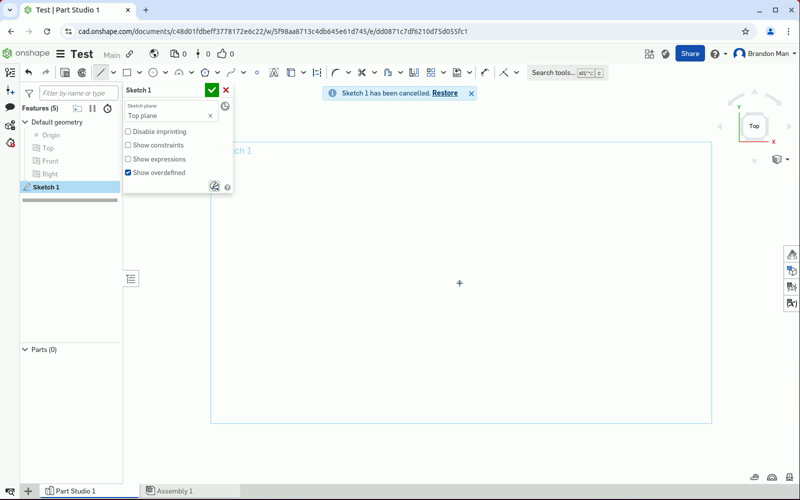
key_down(shift)
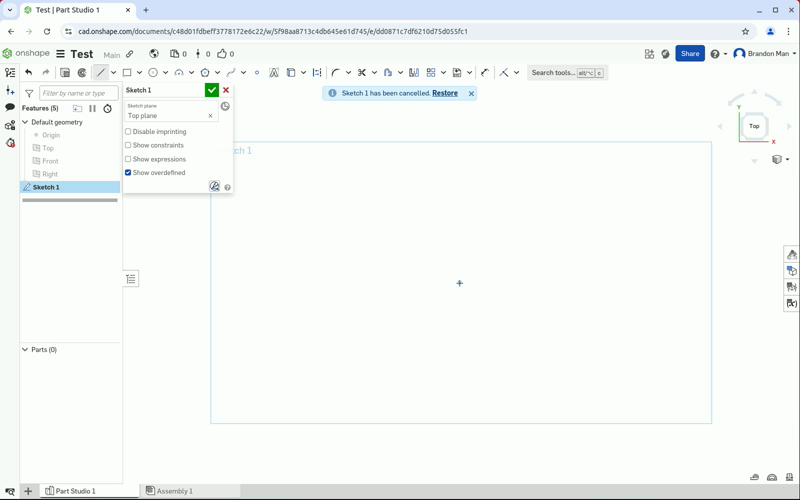
mouse_move(489, 282)
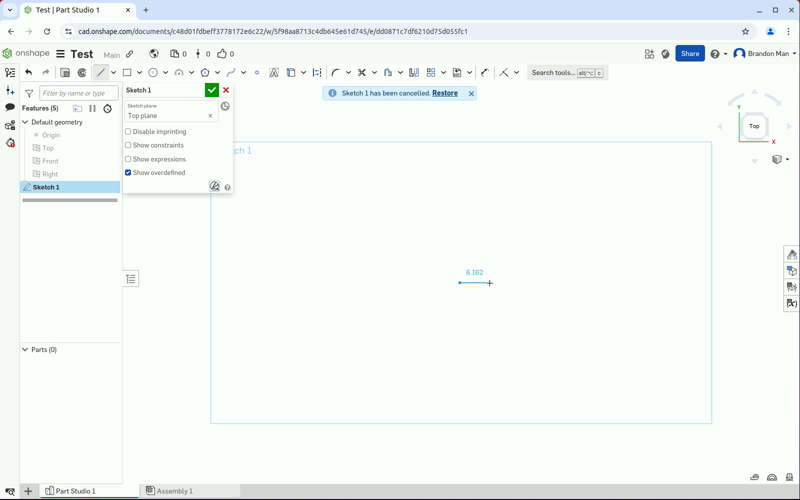
mouse_move(503, 282)
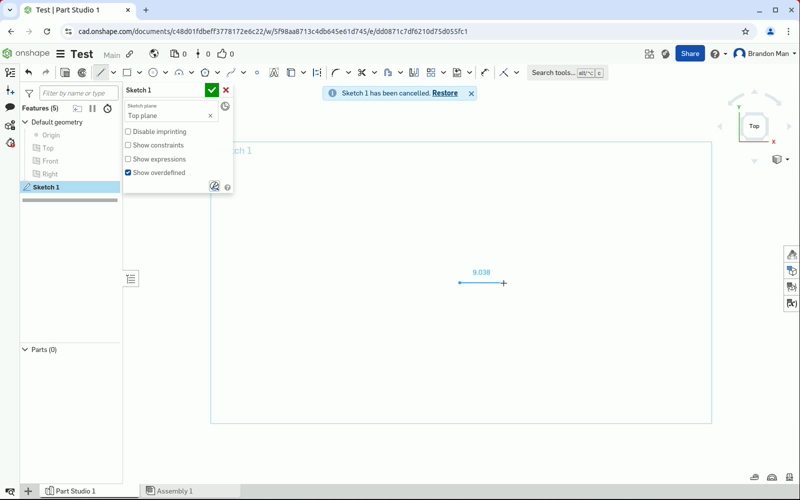
click(503, 282)
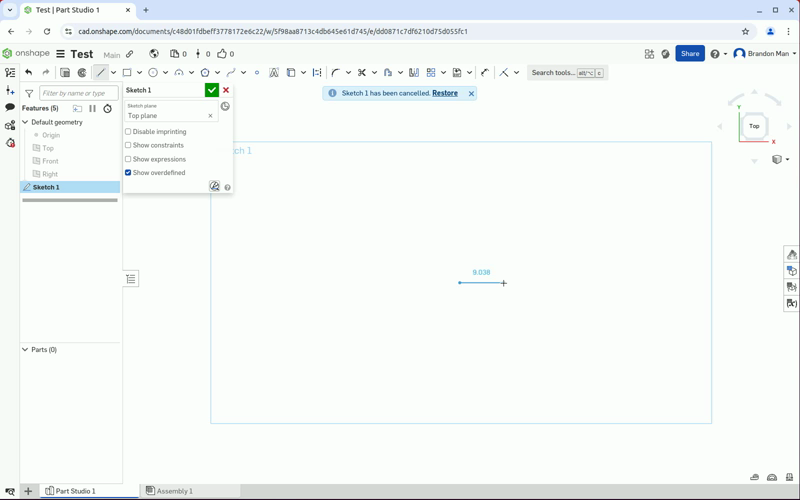
key_up(shift)
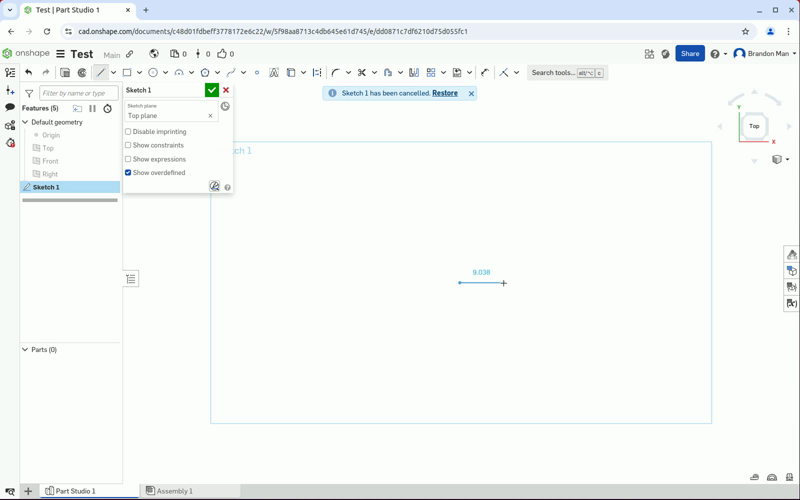
key_down(shift)
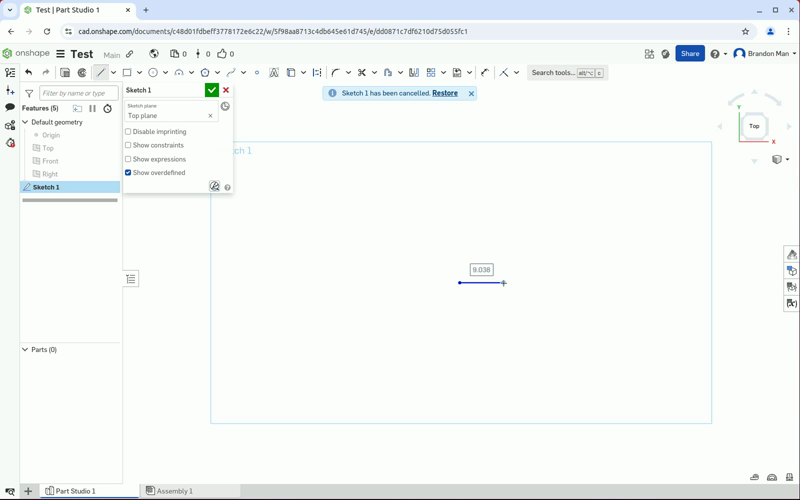
mouse_move(533, 282)
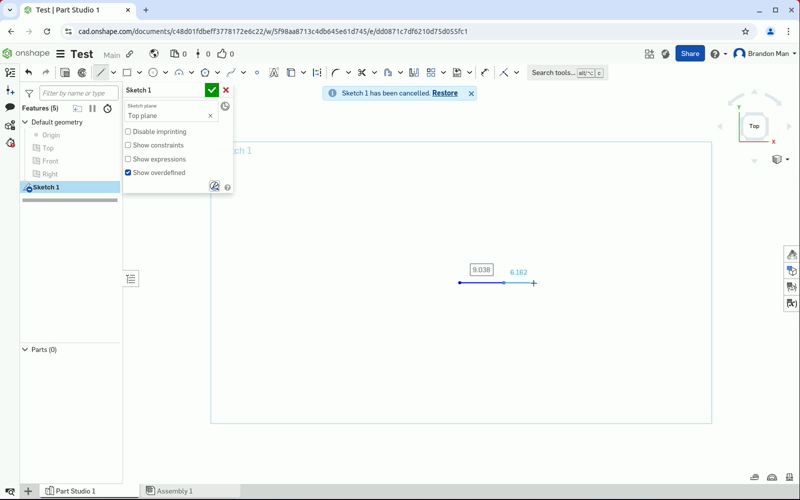
mouse_move(503, 243)
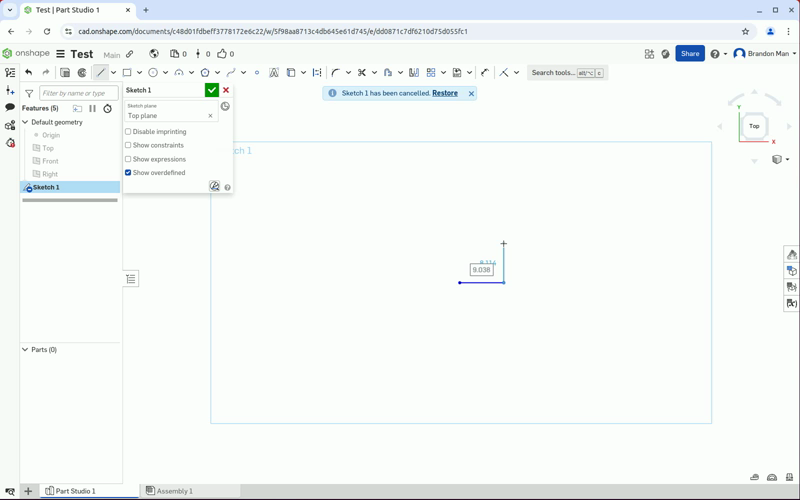
click(503, 243)
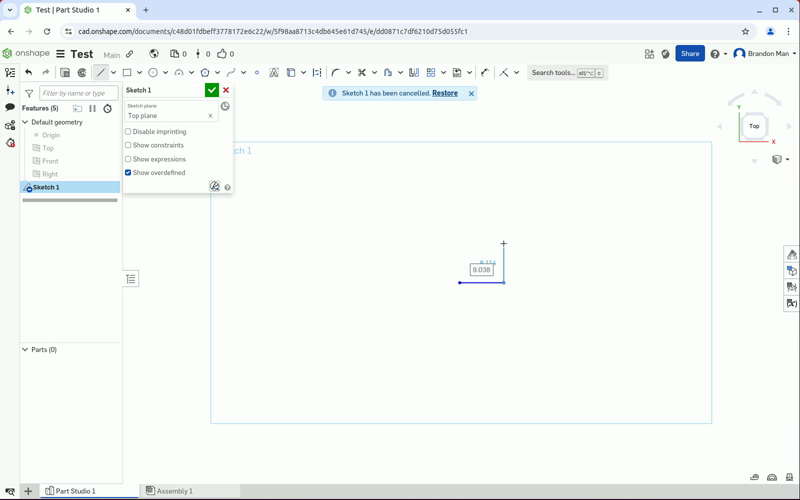
key_up(shift)
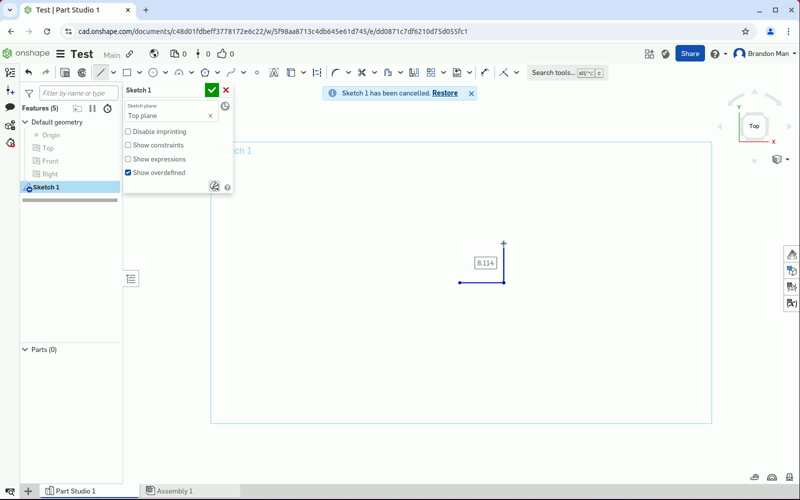
key_down(shift)
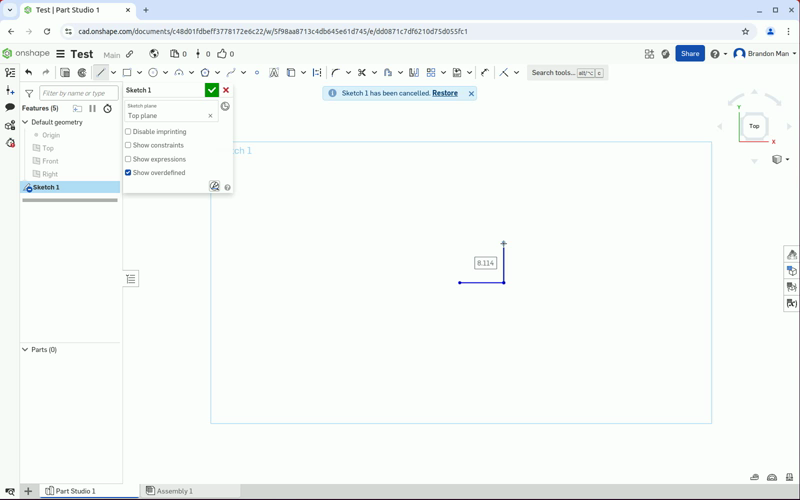
mouse_move(533, 243)
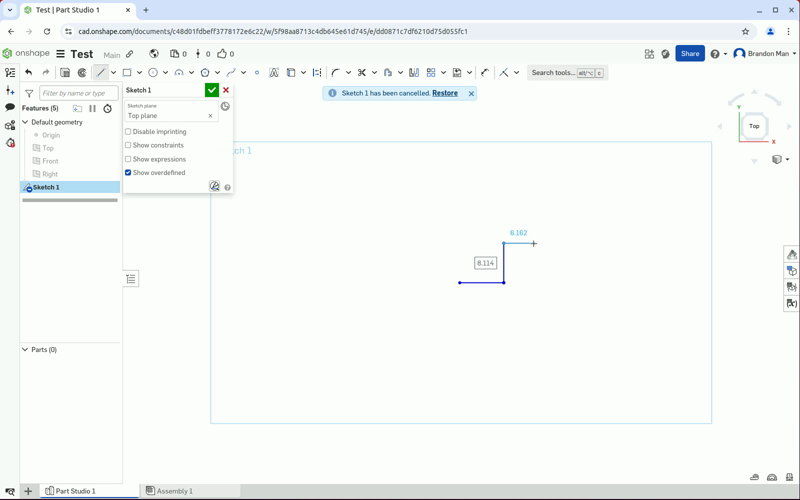
mouse_move(459, 243)
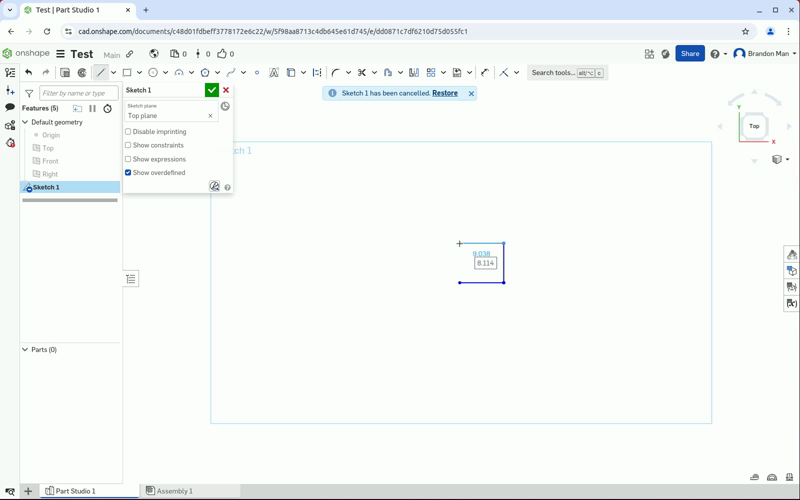
click(459, 243)
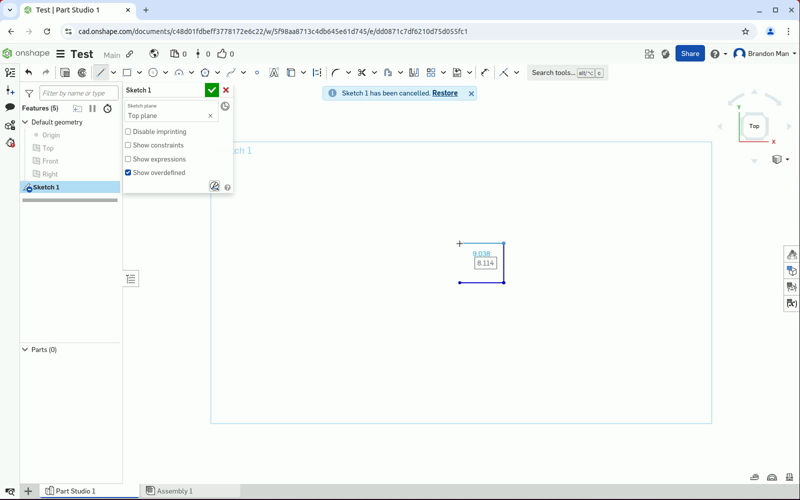
key_up(shift)
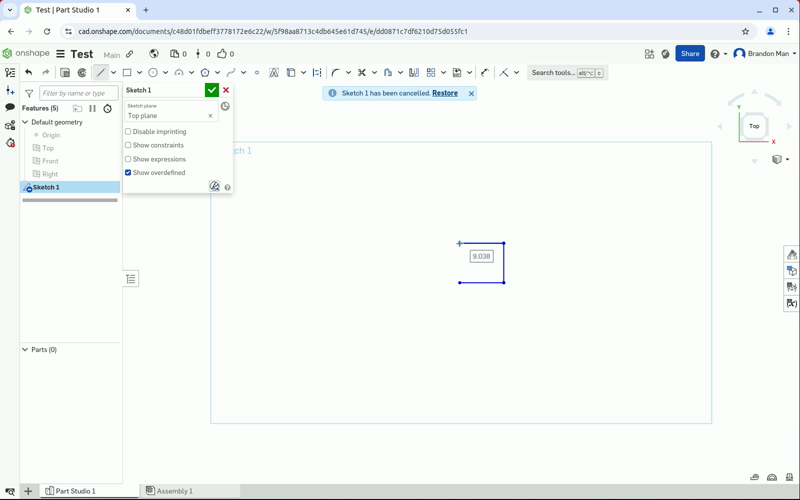
mouse_move(489, 243)
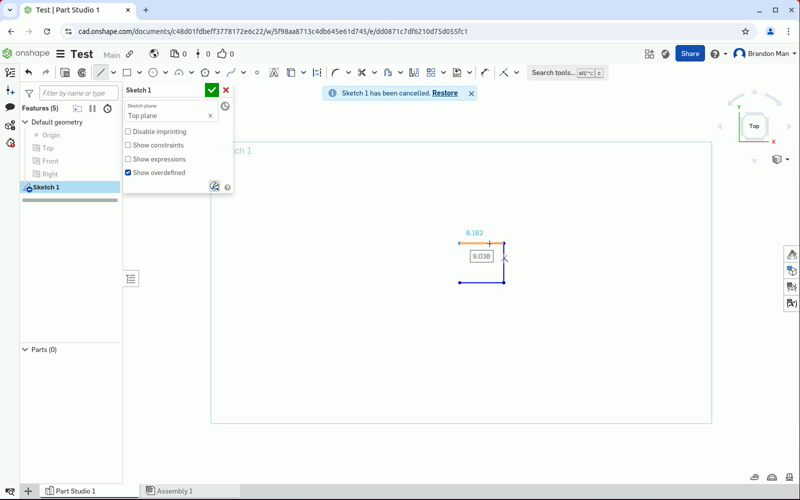
key_down(shift)
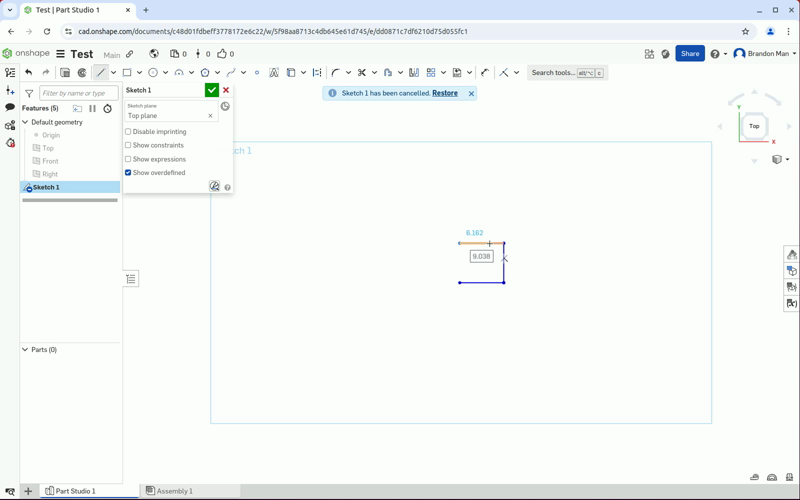
mouse_move(459, 282)
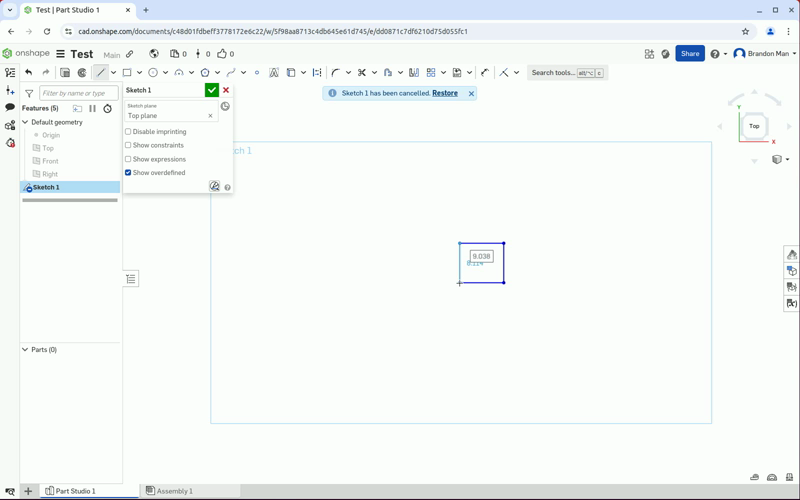
key_up(shift)
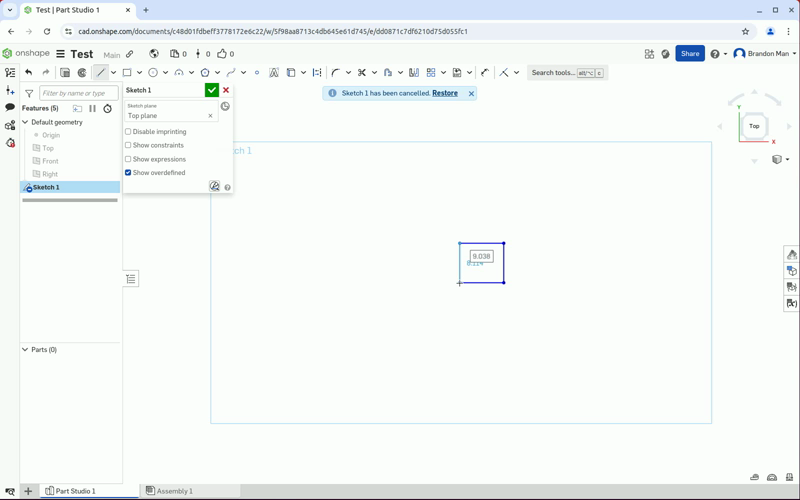
click(459, 282)
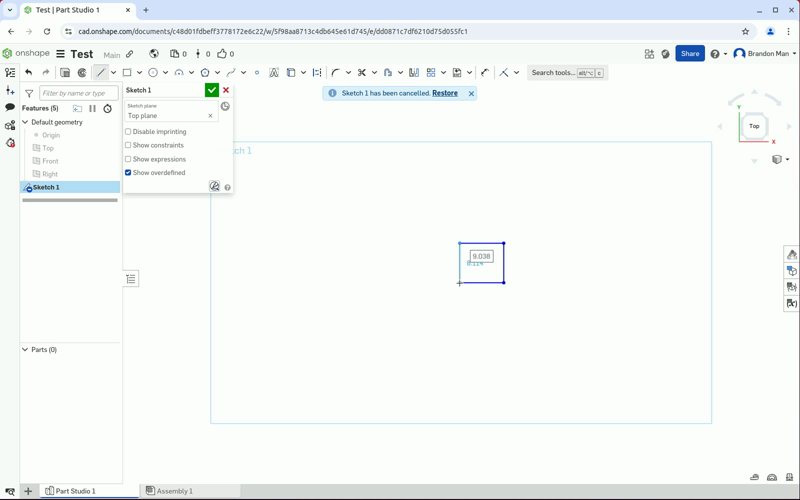
key(esc)
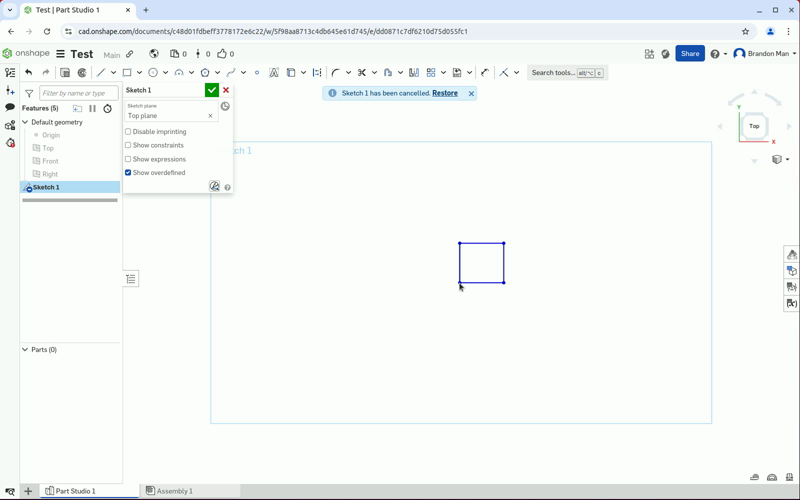
mouse_move(475, 270)
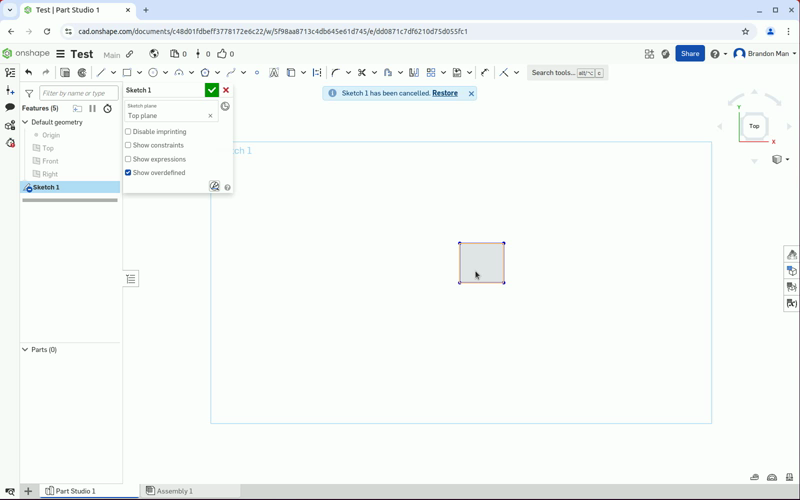
scroll(6)
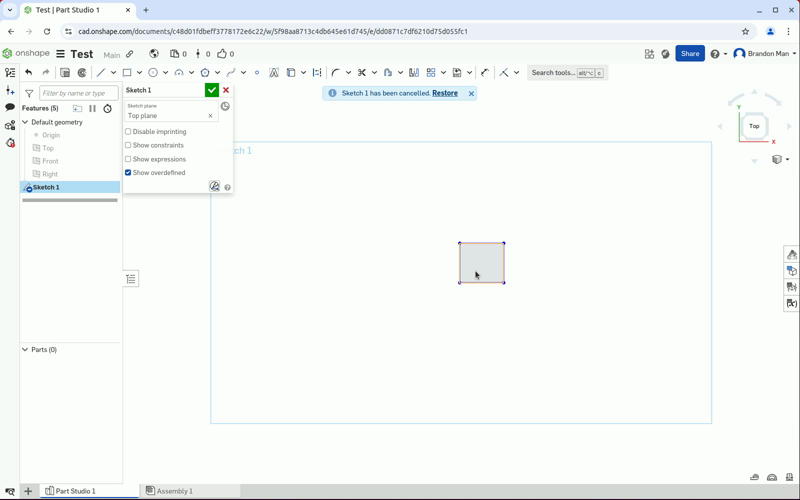
scroll(6)
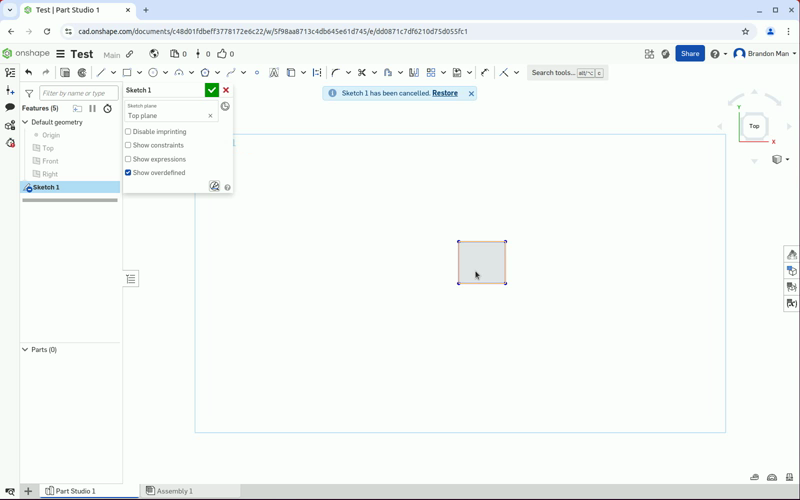
scroll(6)
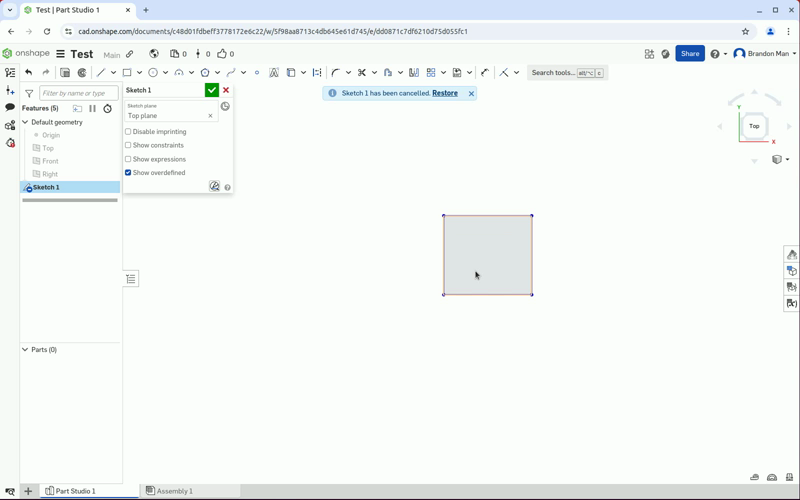
scroll(6)
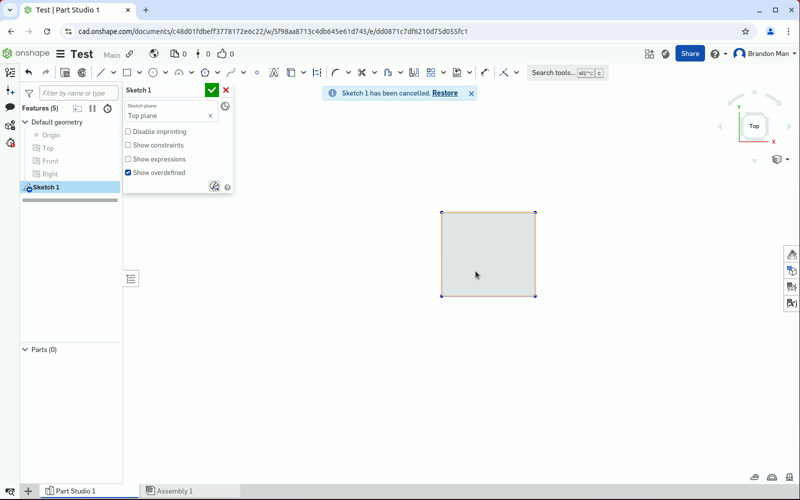
scroll(6)
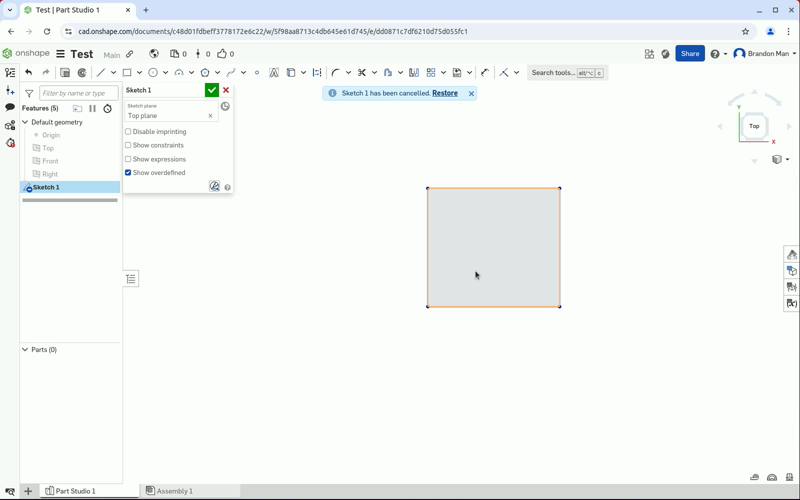
scroll(6)
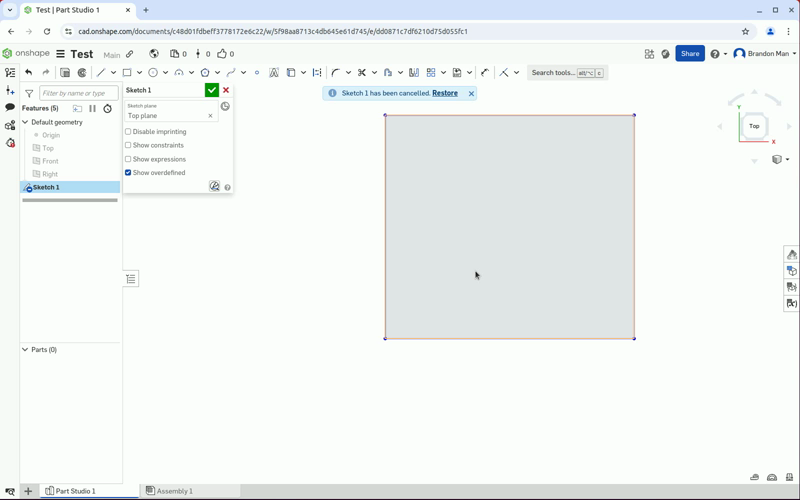
scroll(6)
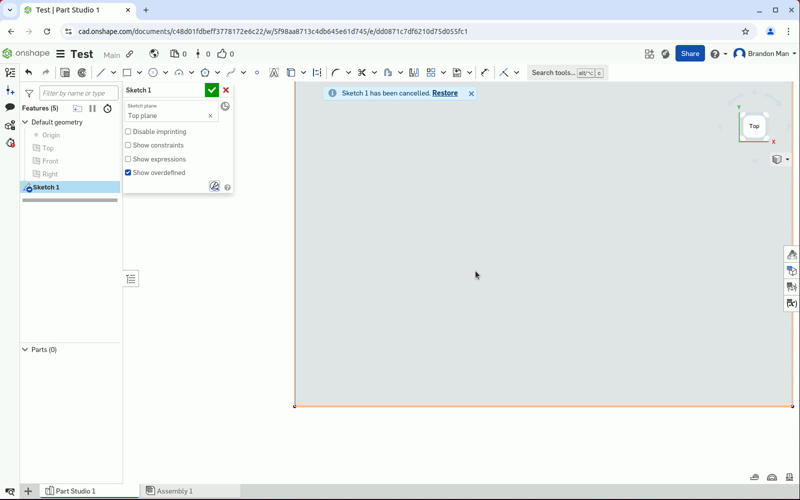
click(475, 270)
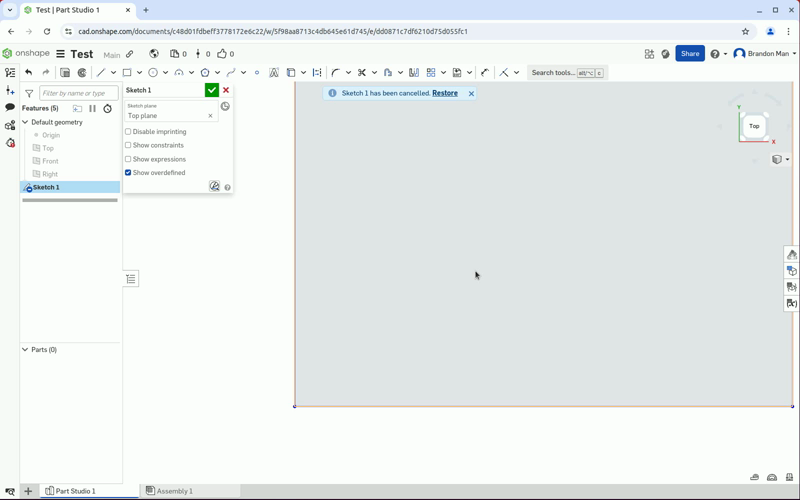
scroll(-6)
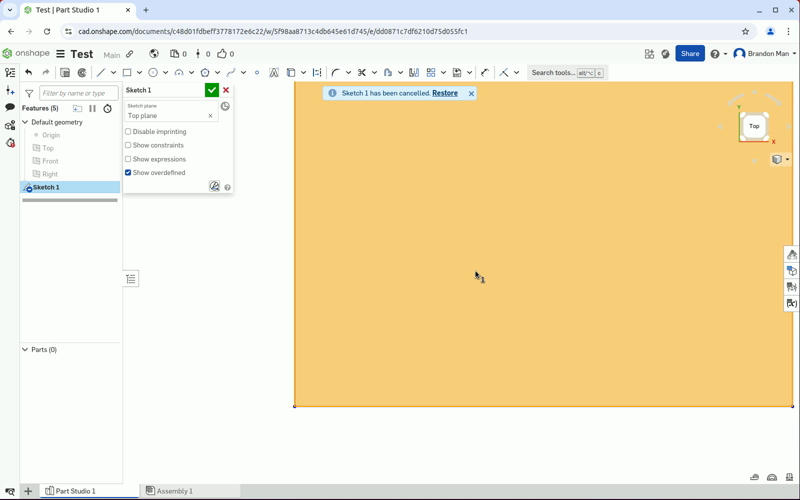
scroll(-6)
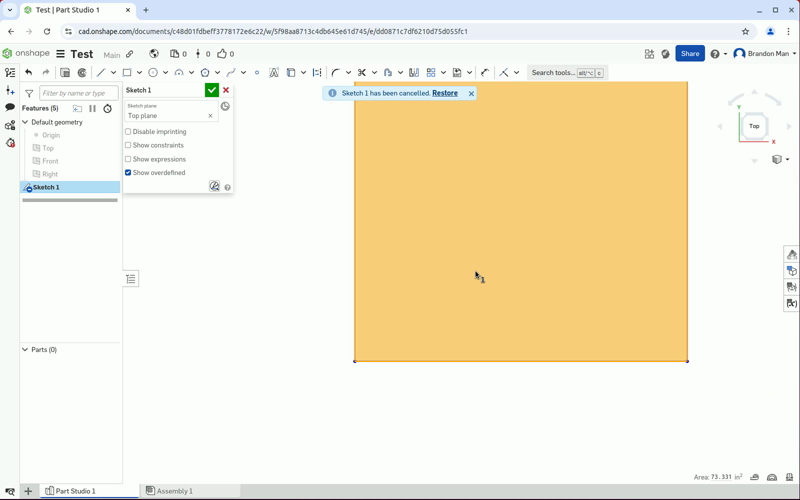
scroll(-6)
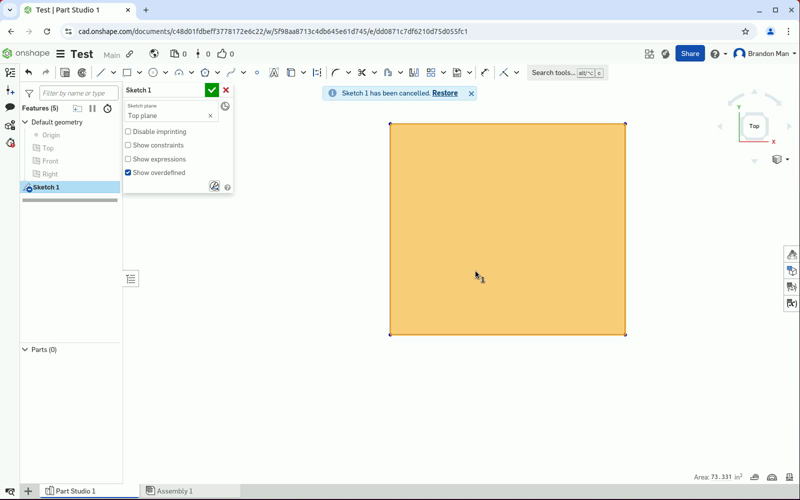
scroll(-6)
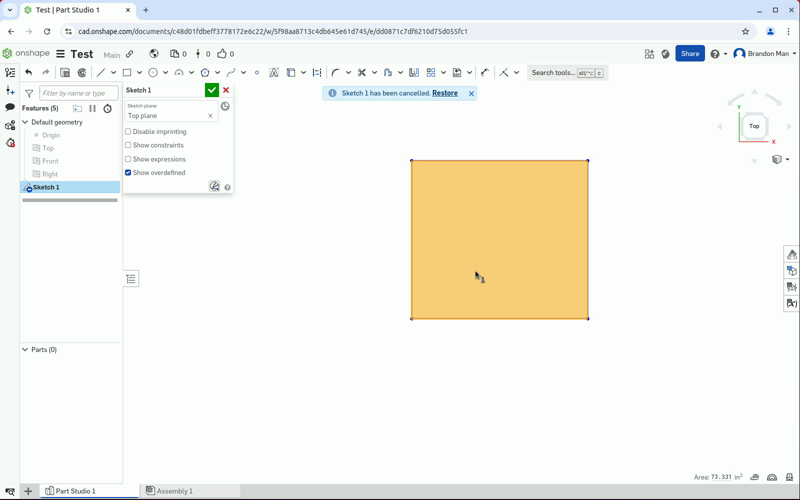
scroll(-6)
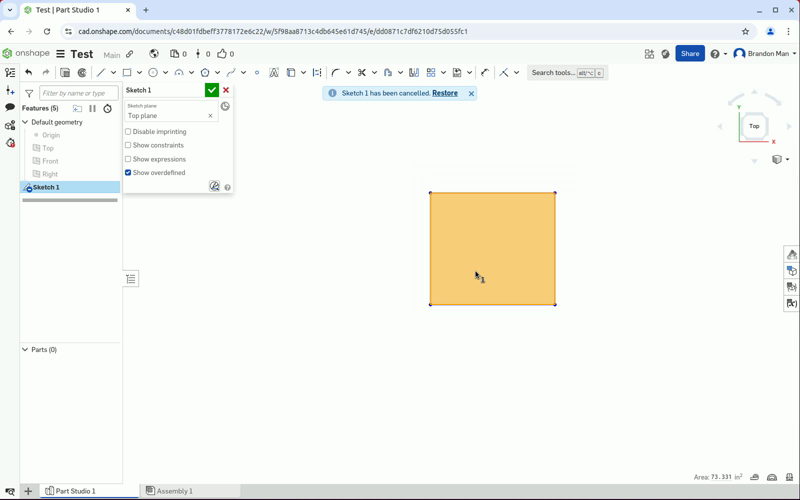
scroll(-6)
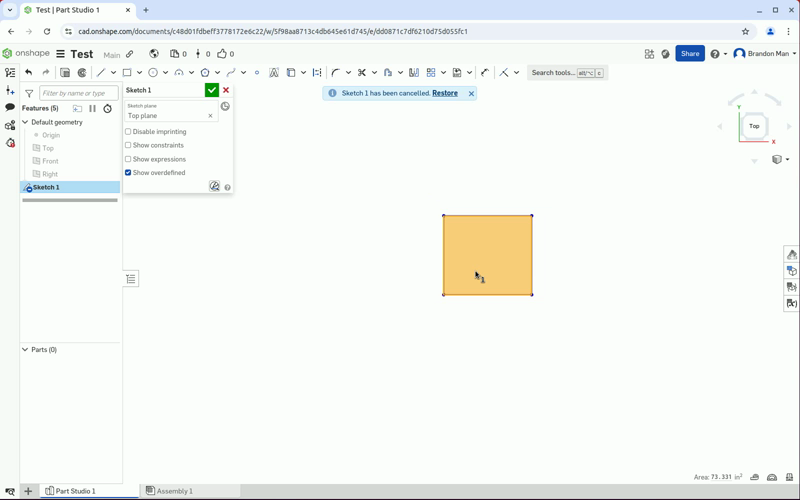
scroll(-6)
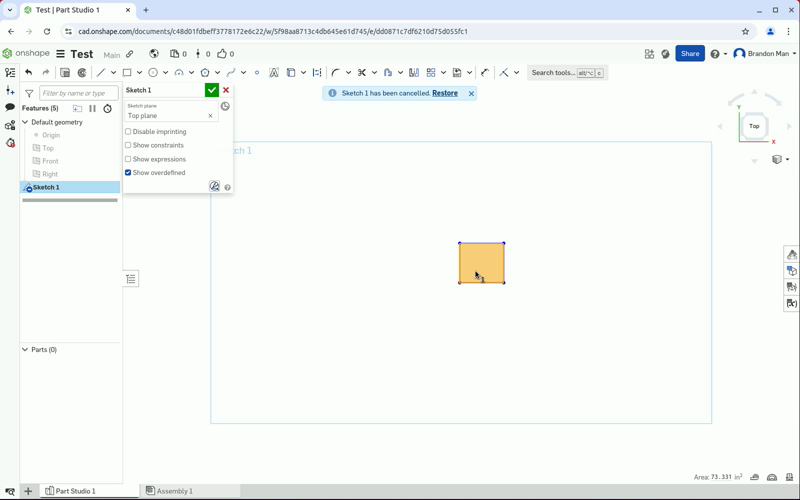
mouse_move(73, 352)
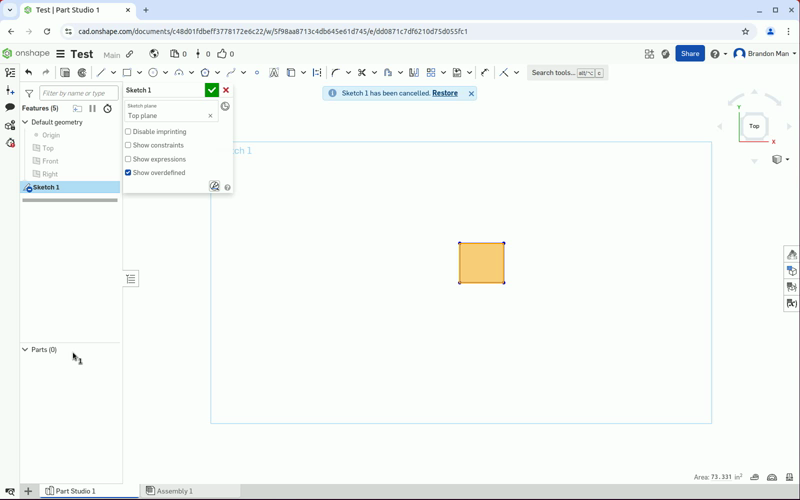
key(shift+y)
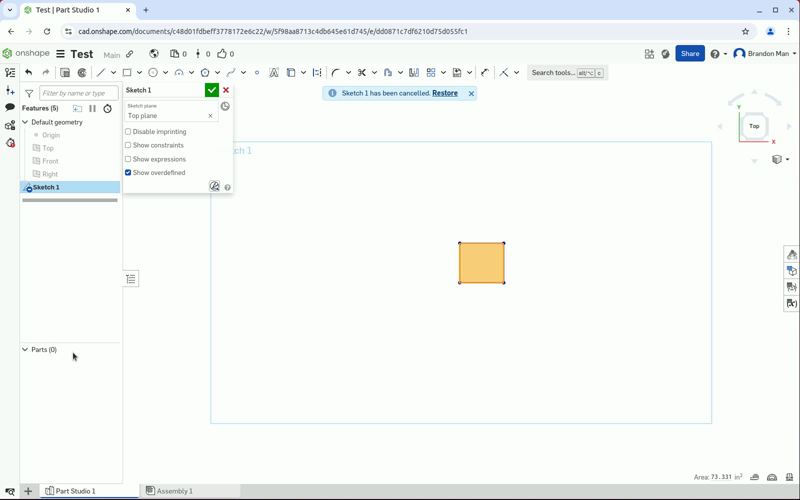
key(shift+e)
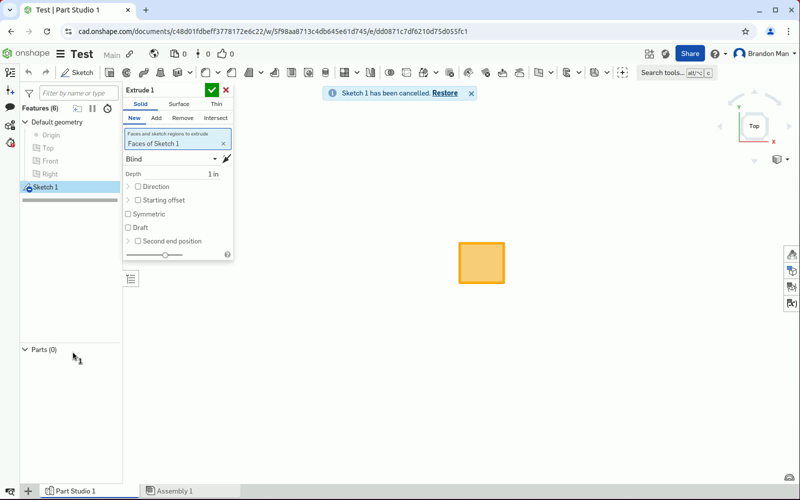
mouse_move(143, 106)
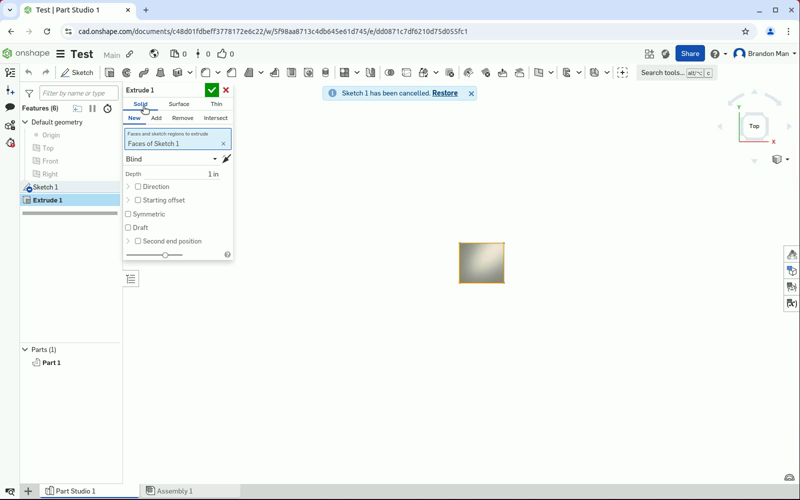
click(143, 106)
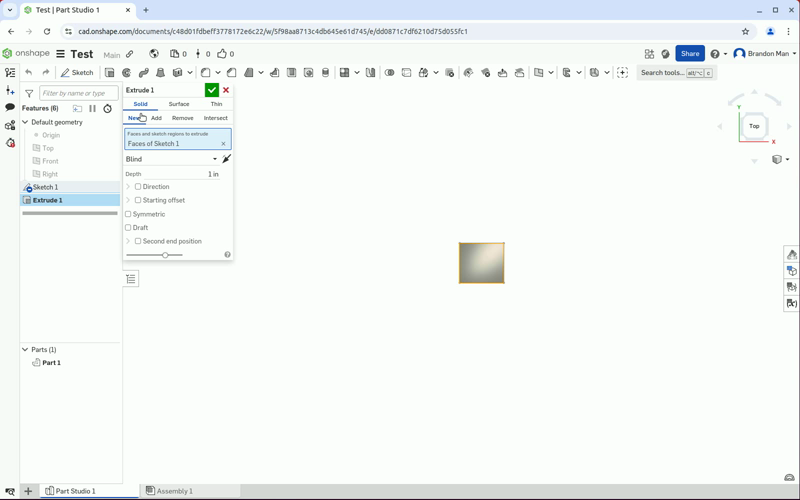
mouse_move(137, 120)
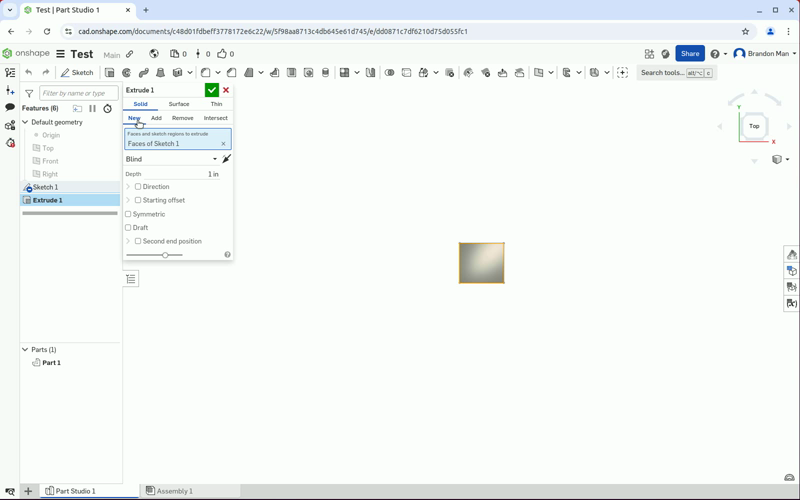
click(137, 120)
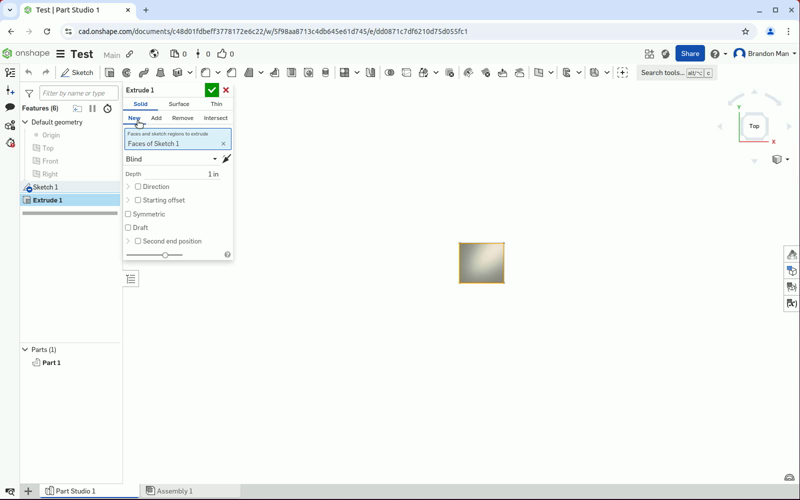
key(tab, 4)
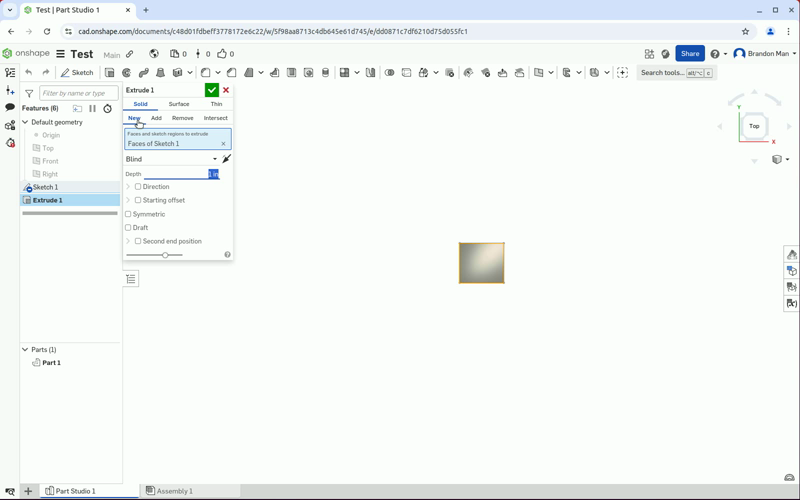
text(23.108)
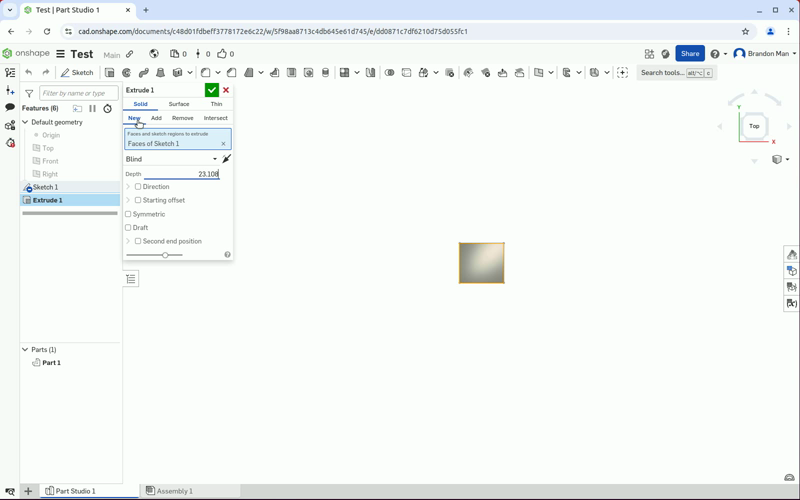
key(enter)
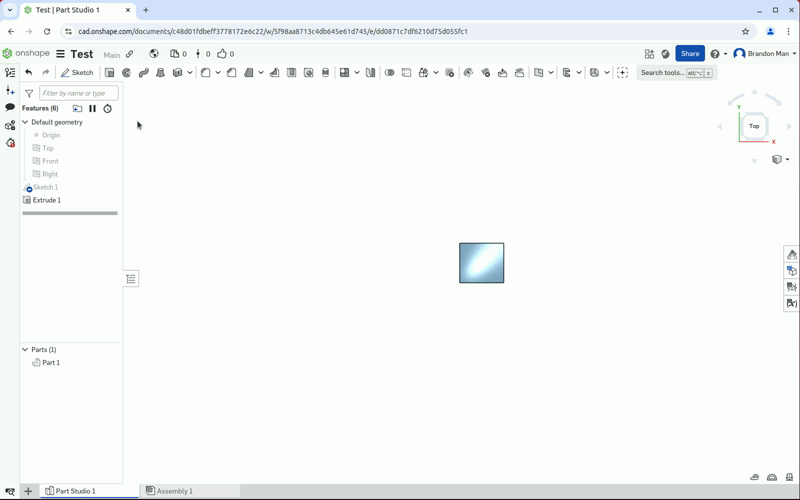
key(shift+h)
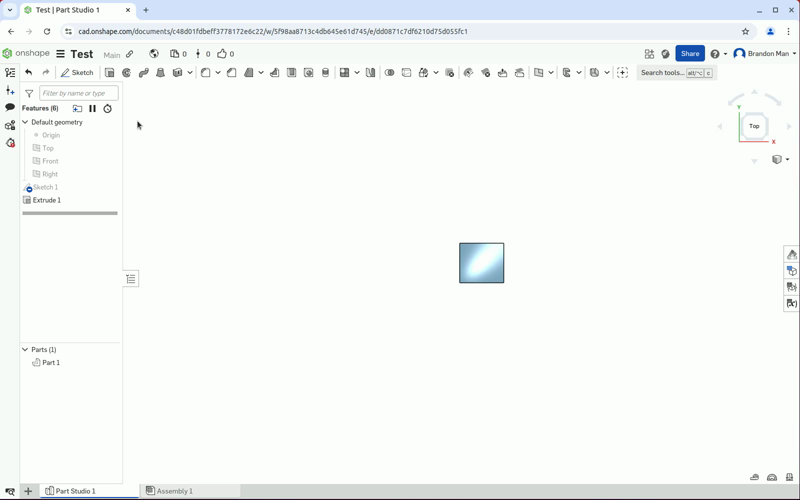
key(shift+h)
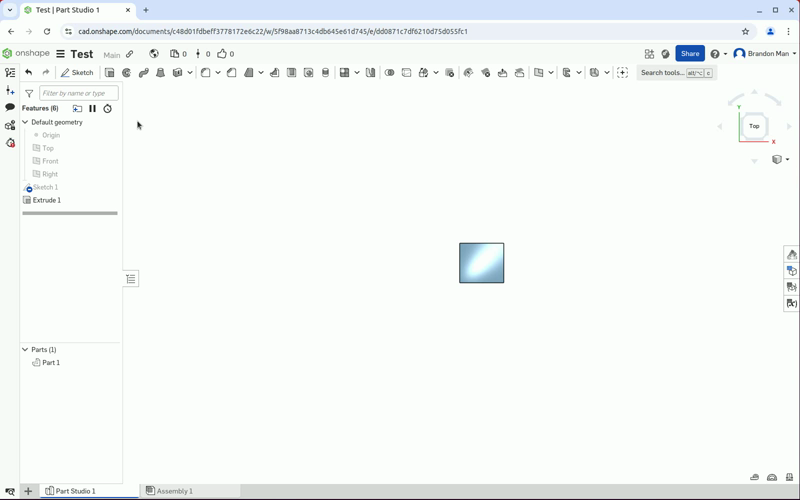
mouse_move(73, 189)
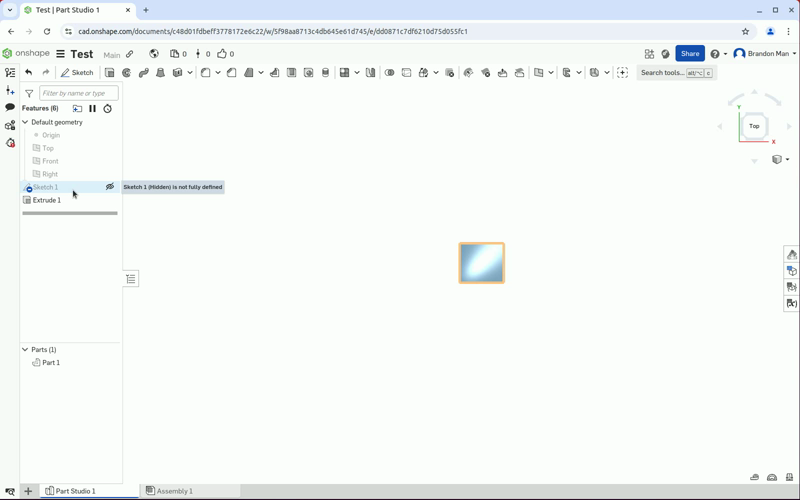
click(73, 189)
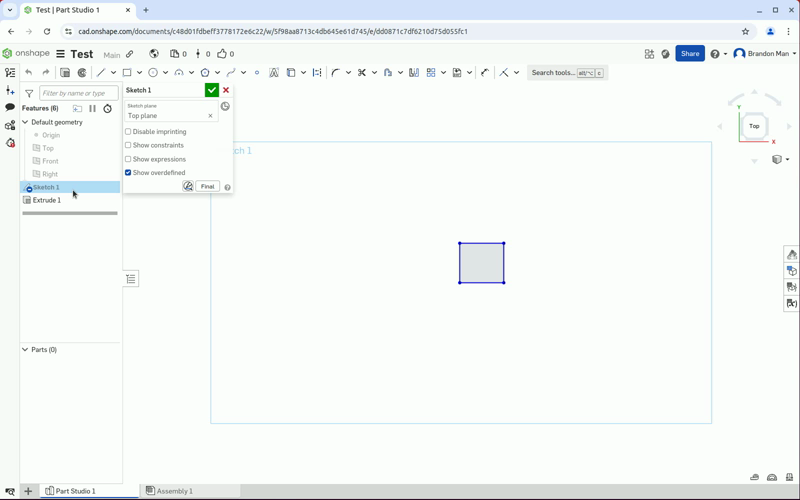
mouse_move(229, 92)
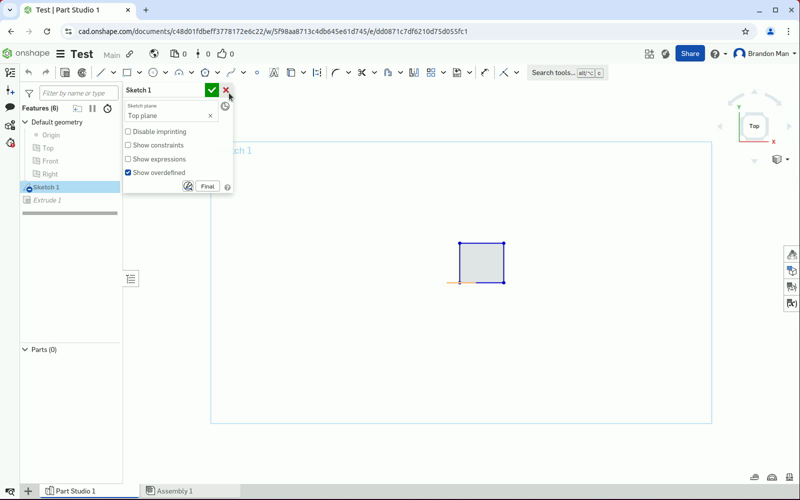
click(229, 92)
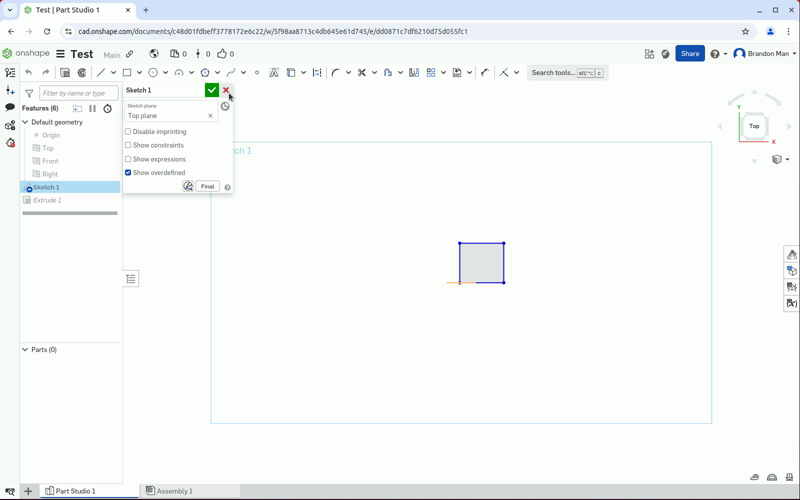
key(shift+s)
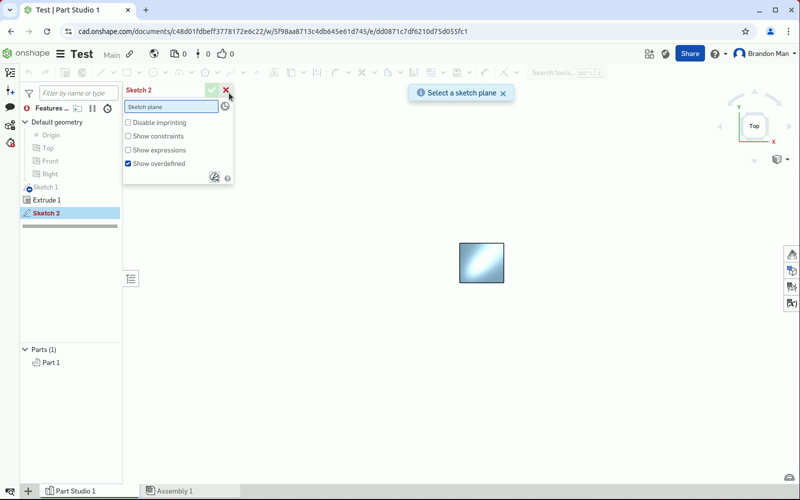
mouse_move(73, 150)
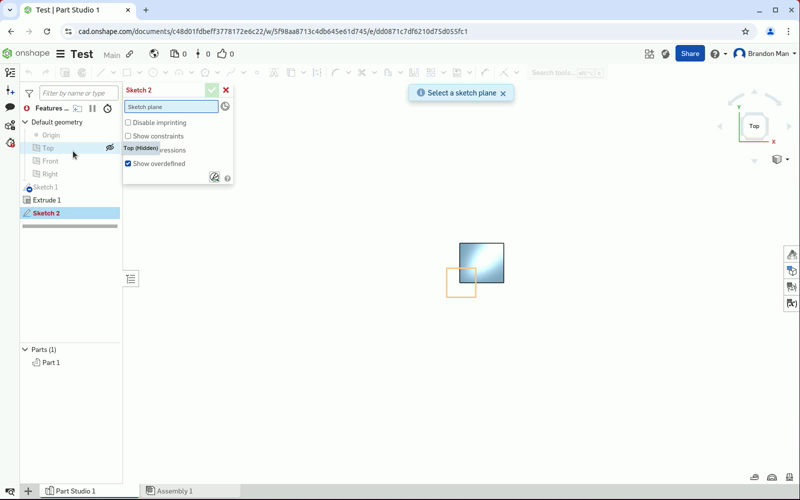
click(73, 150)
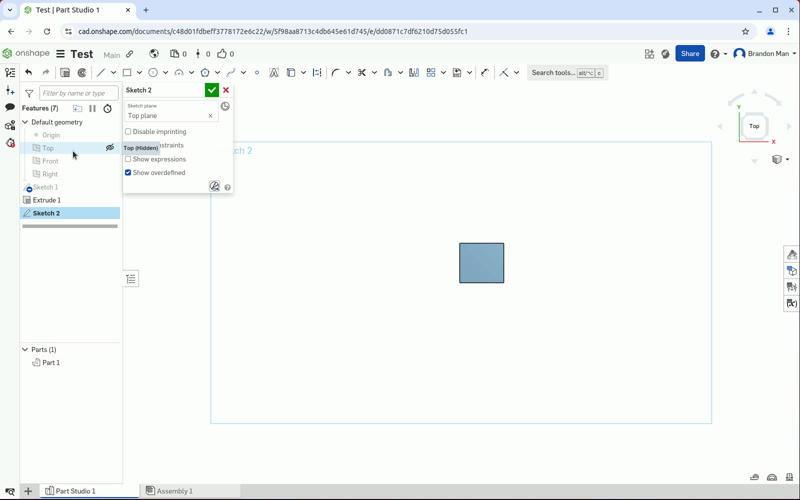
mouse_move(73, 352)
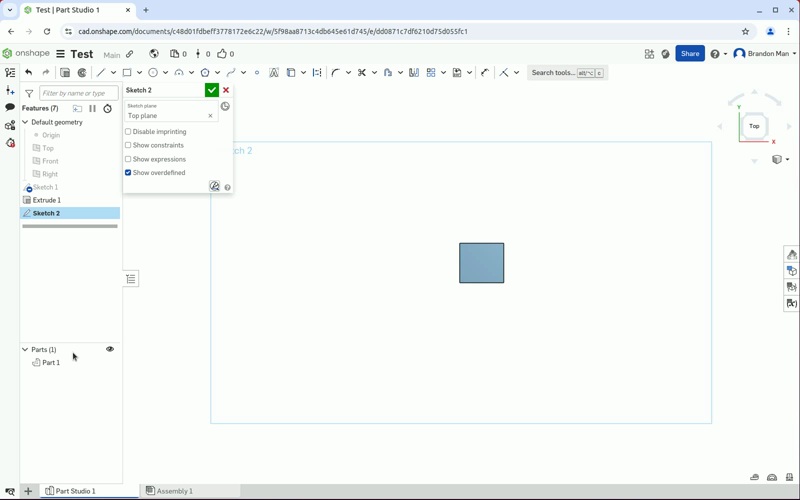
key(y)
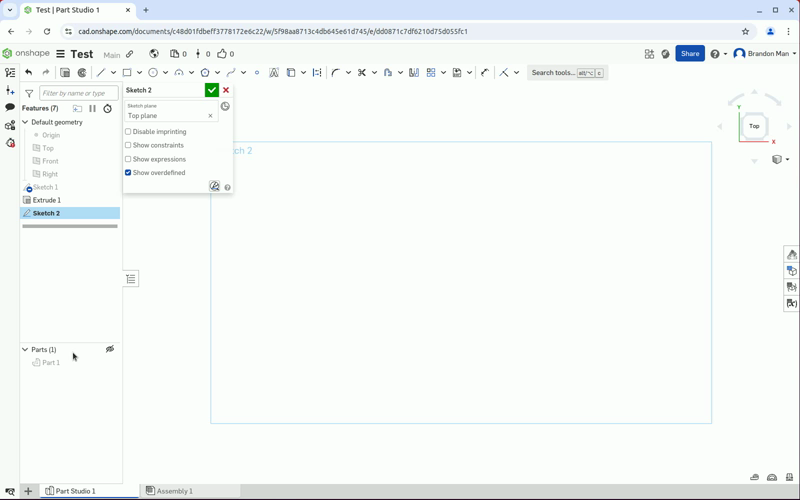
key(l)
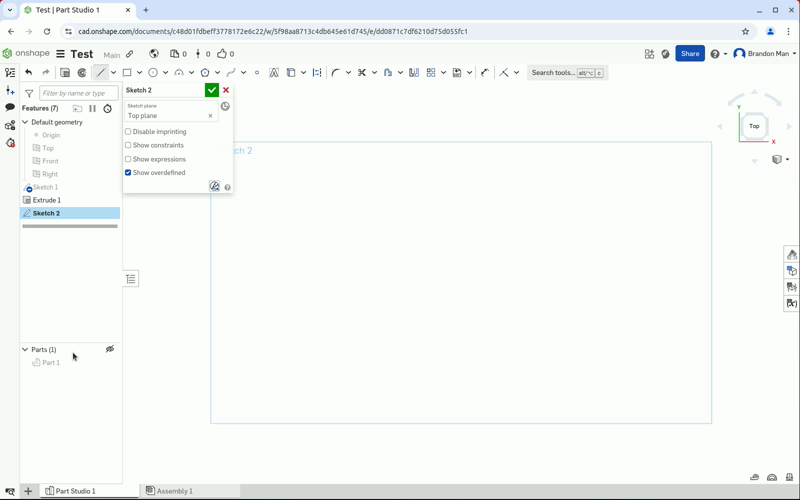
key_down(shift)
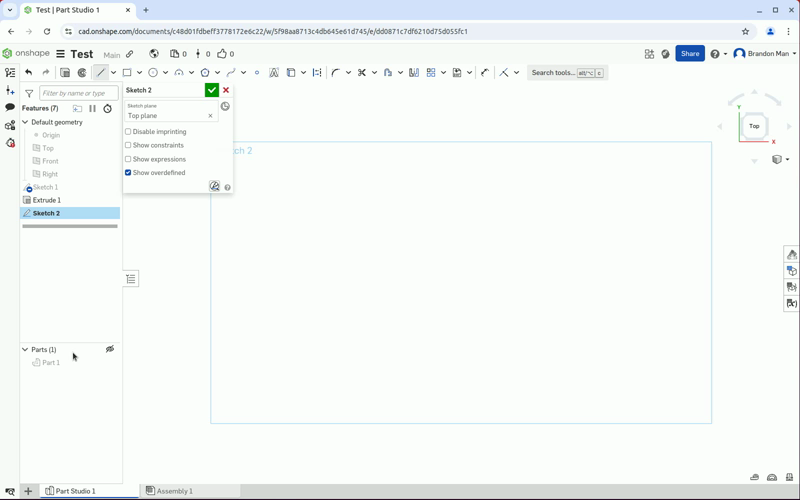
mouse_move(459, 285)
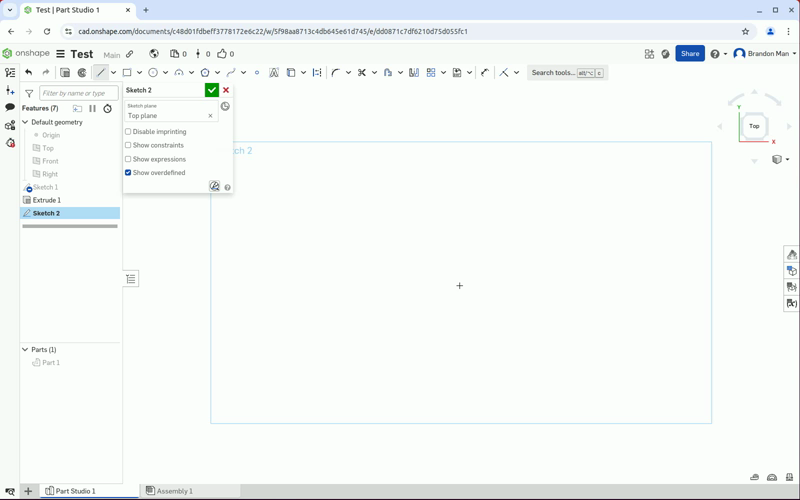
click(459, 285)
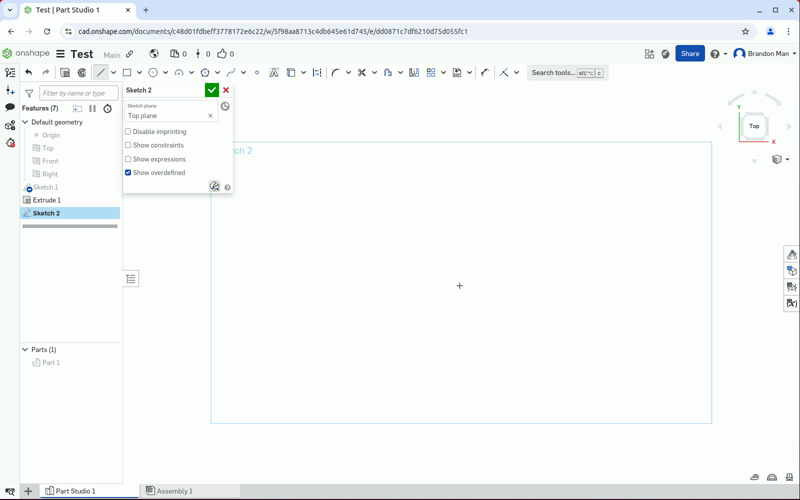
key_up(shift)
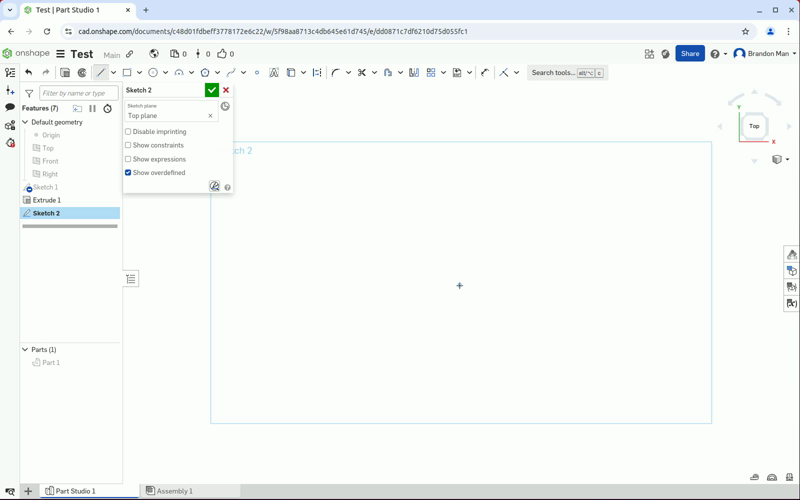
key_down(shift)
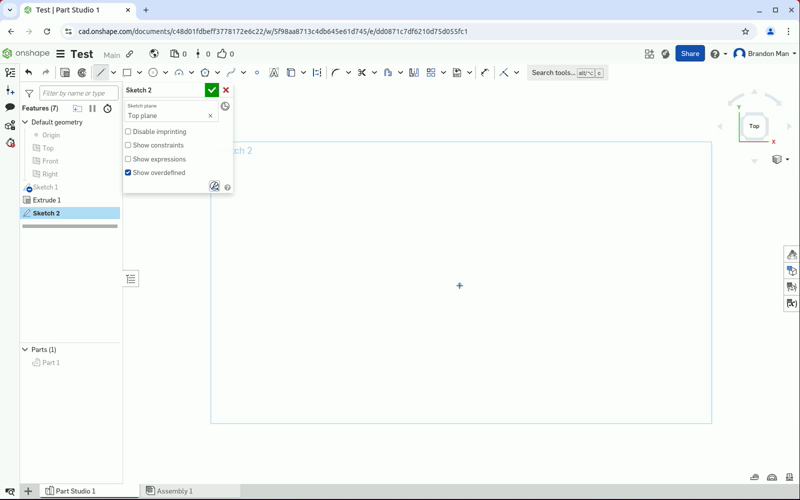
mouse_move(489, 285)
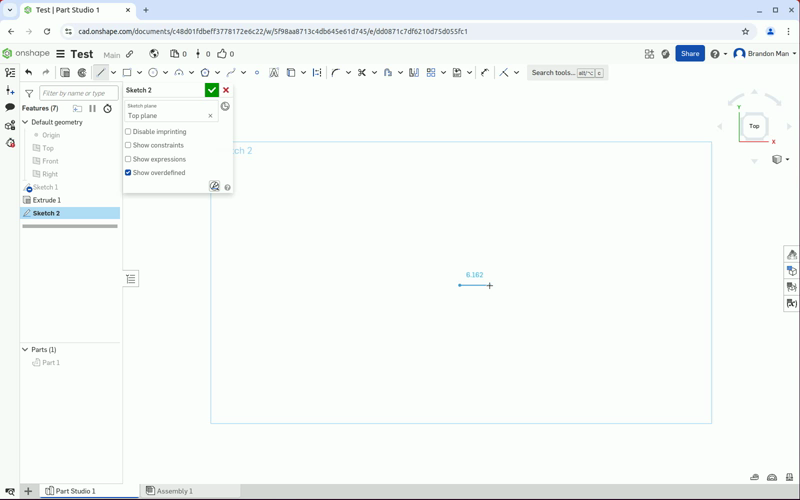
mouse_move(503, 285)
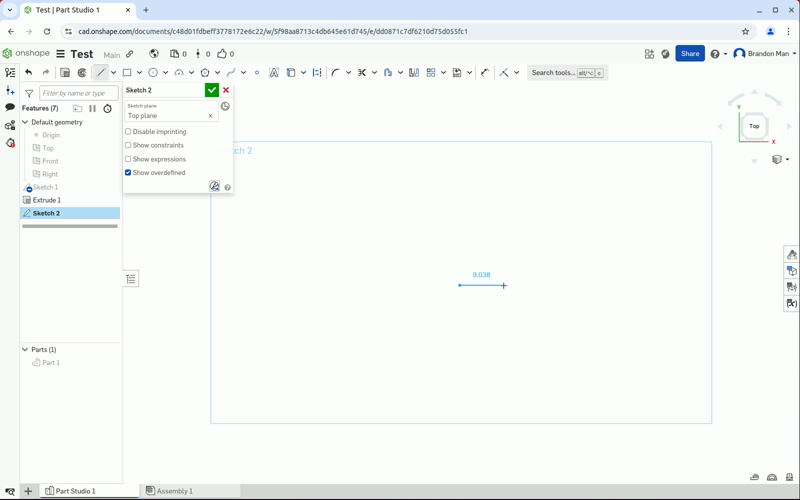
click(503, 285)
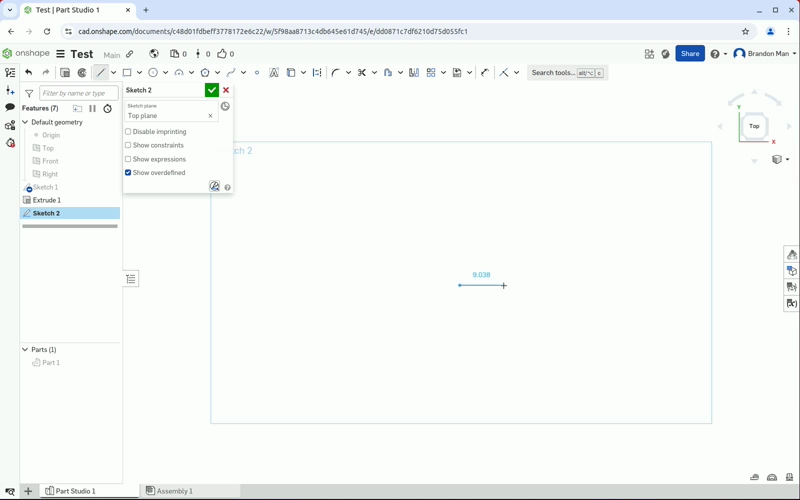
key_up(shift)
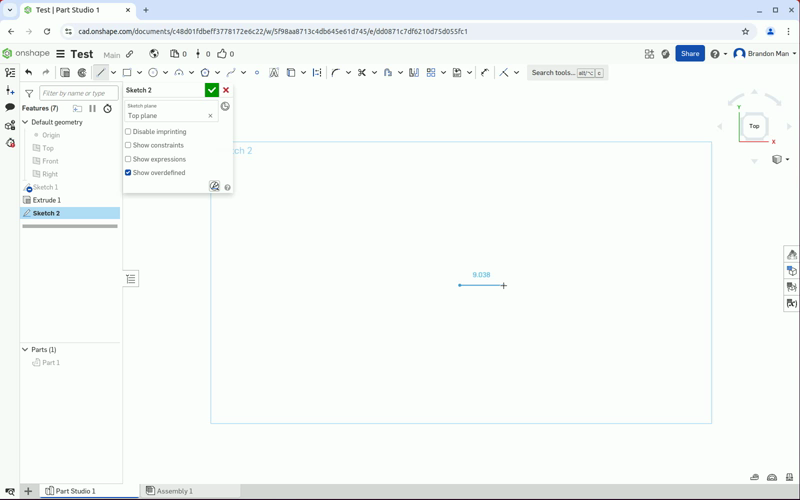
key_down(shift)
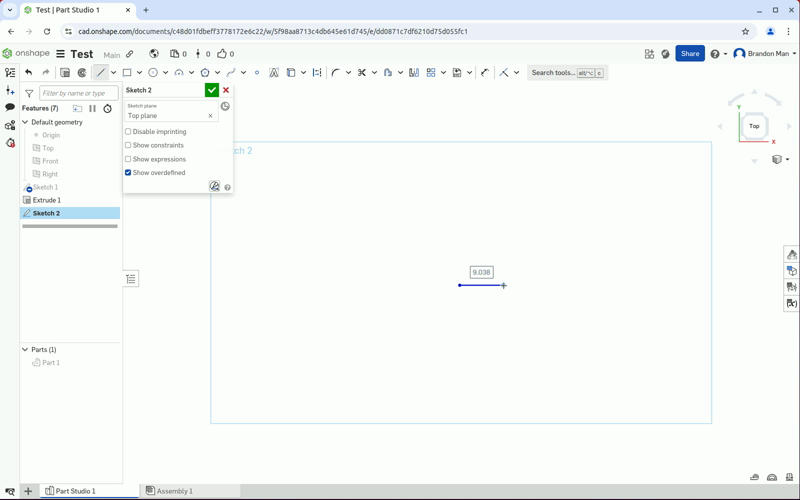
mouse_move(533, 285)
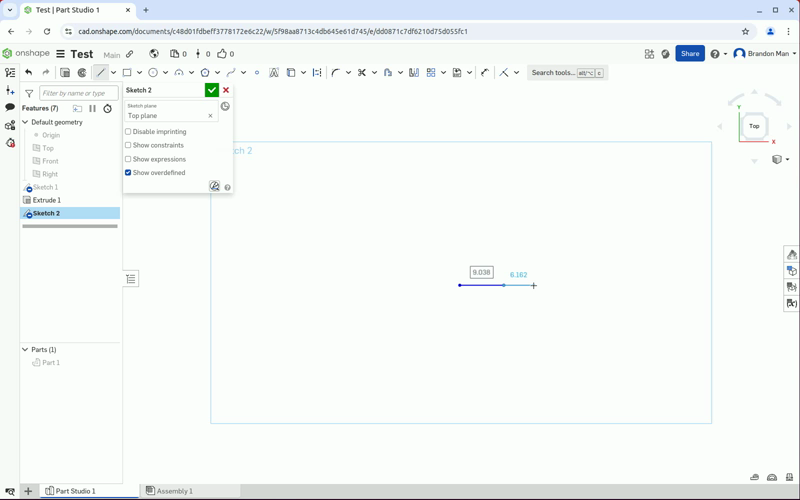
mouse_move(503, 282)
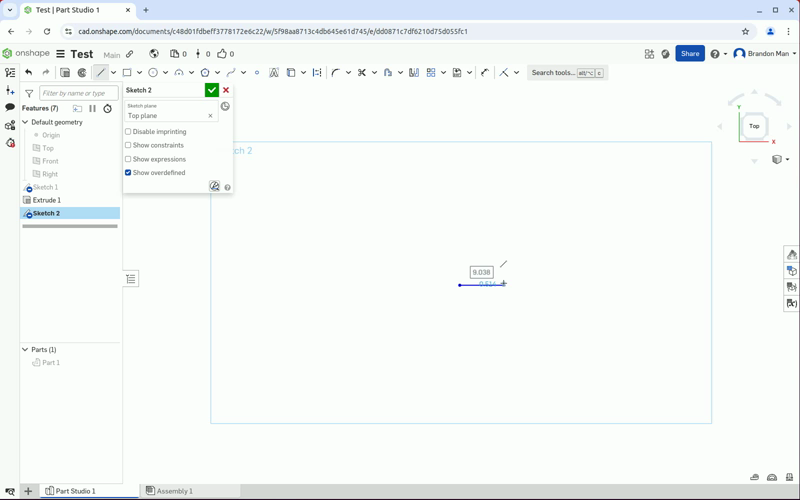
scroll(6)
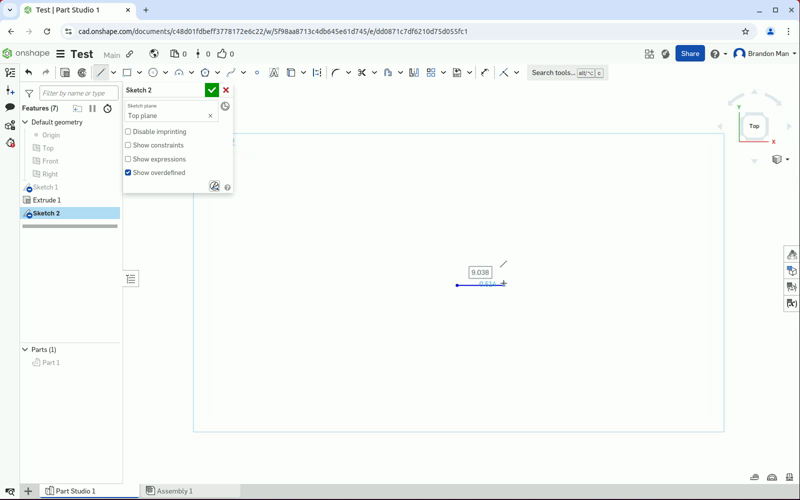
scroll(6)
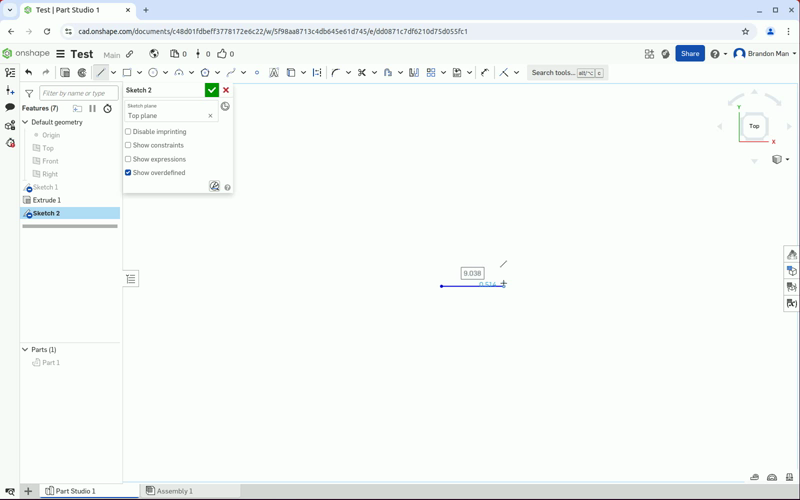
scroll(6)
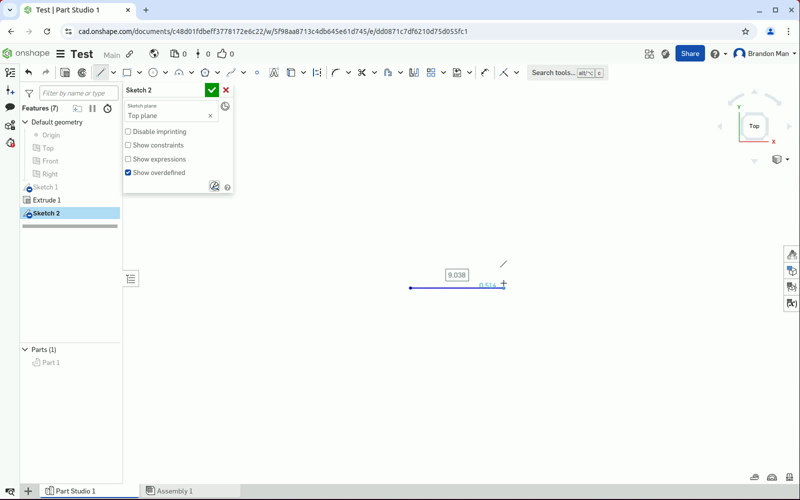
scroll(6)
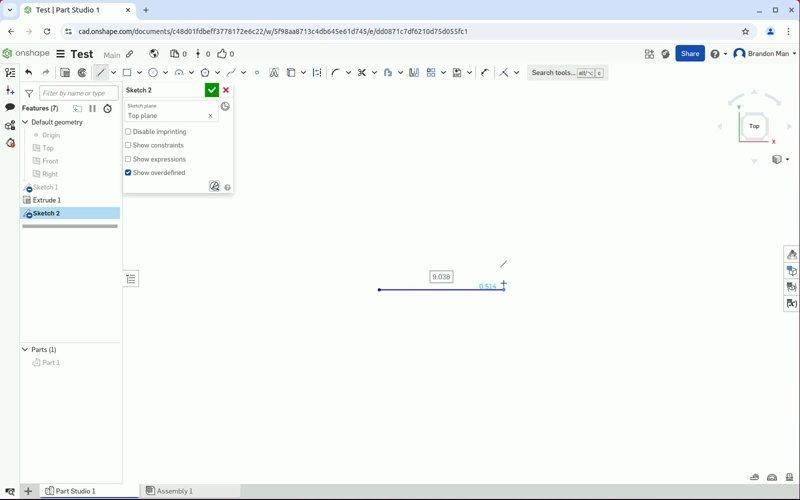
scroll(6)
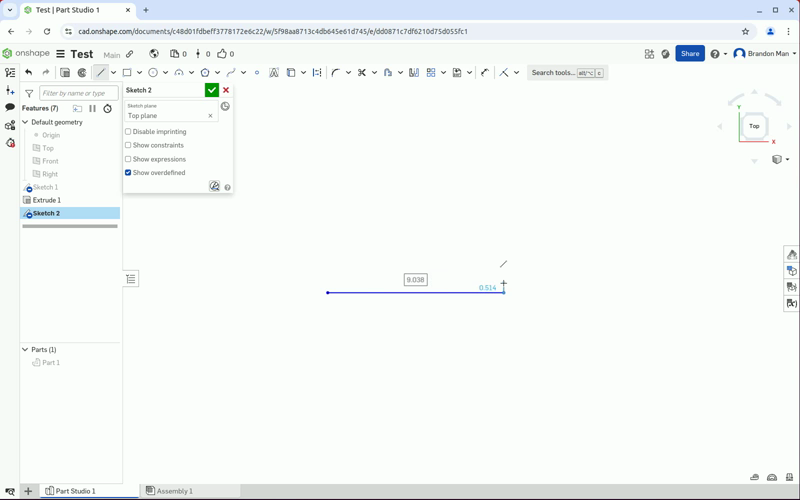
scroll(6)
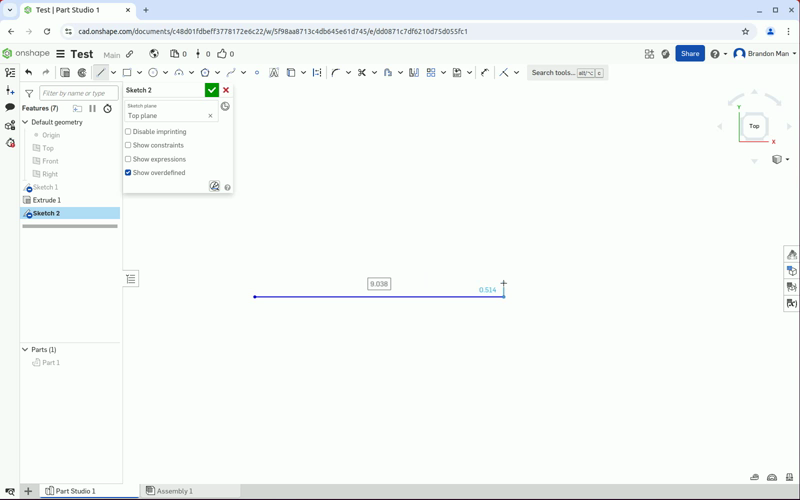
scroll(6)
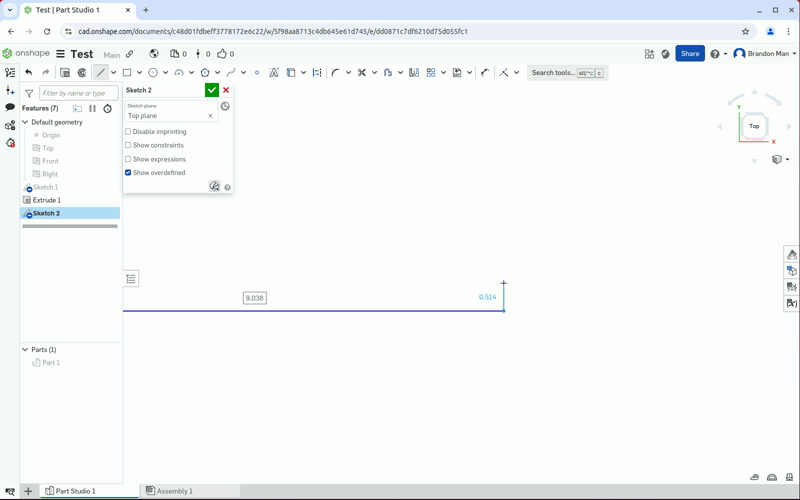
click(503, 282)
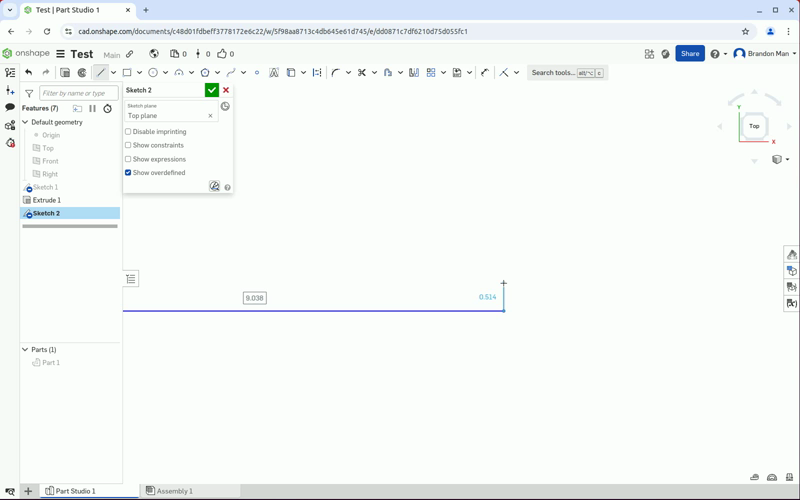
scroll(-6)
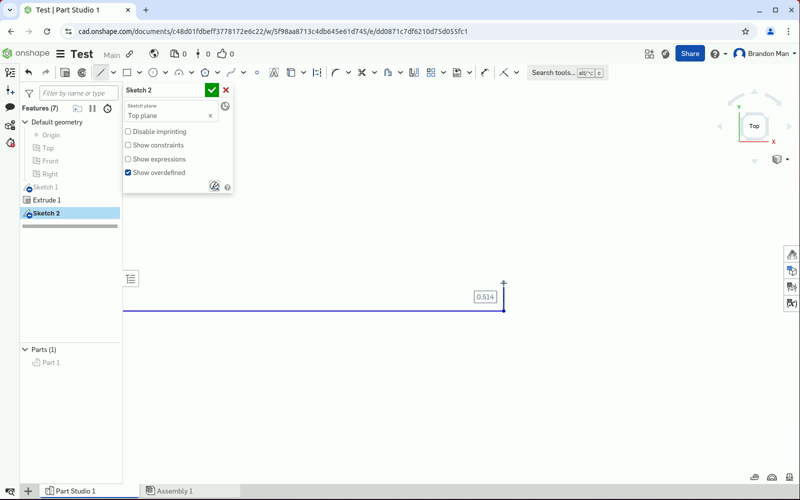
scroll(-6)
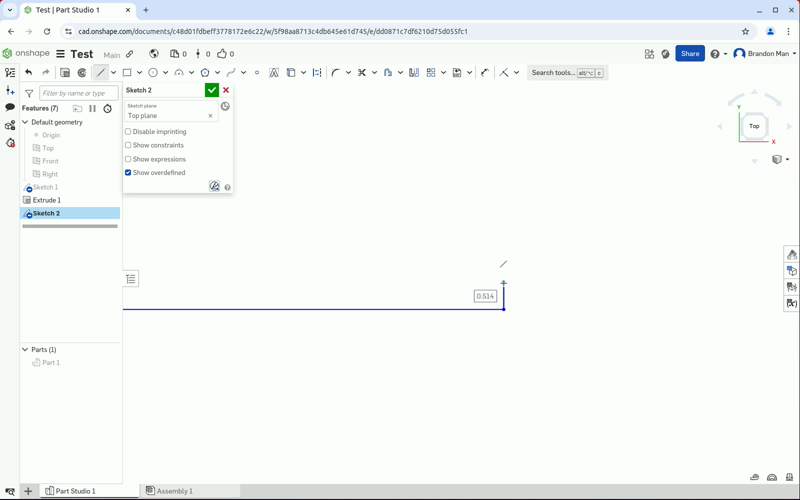
scroll(-6)
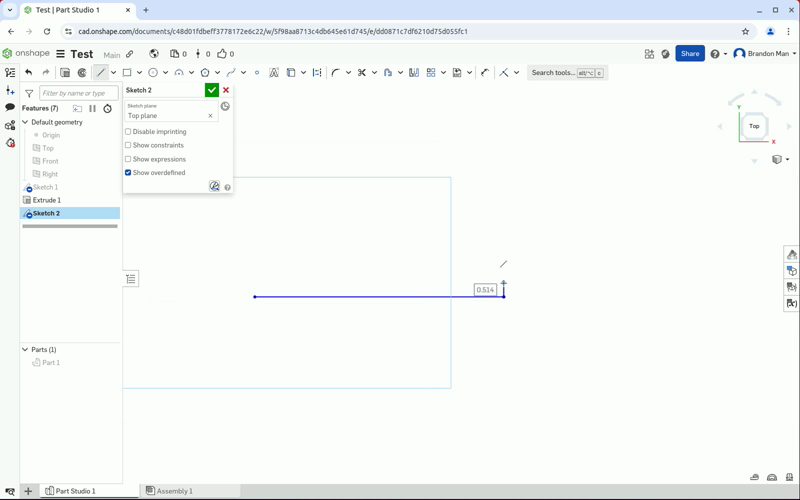
scroll(-6)
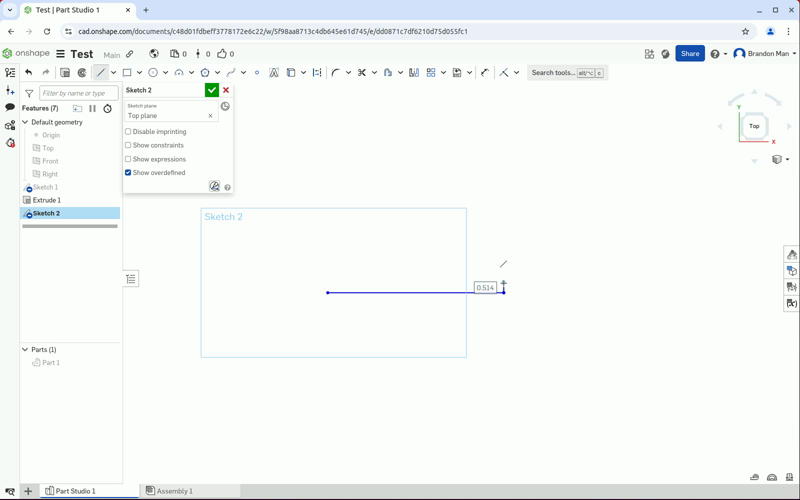
scroll(-6)
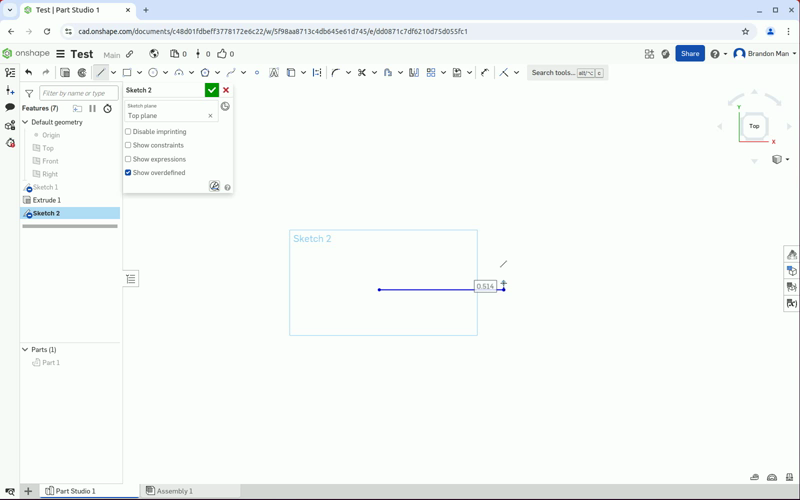
scroll(-6)
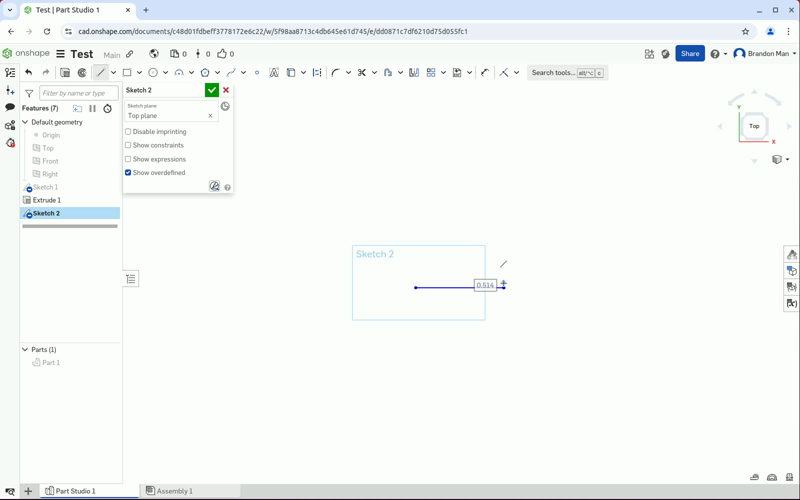
scroll(-6)
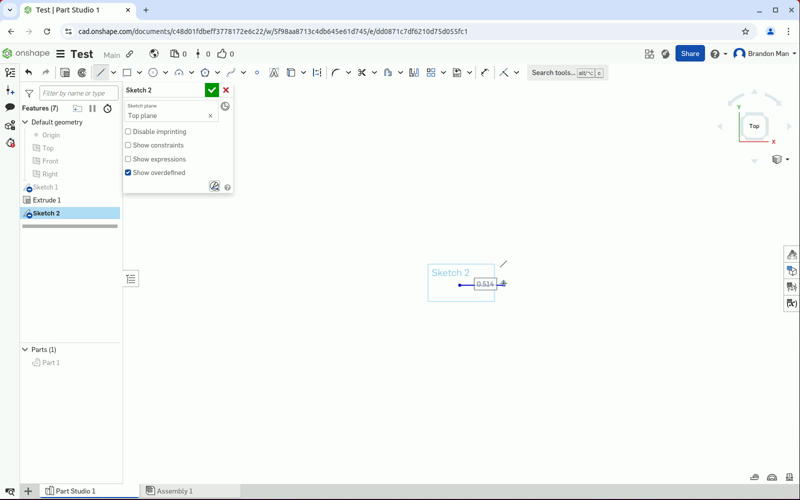
key_up(shift)
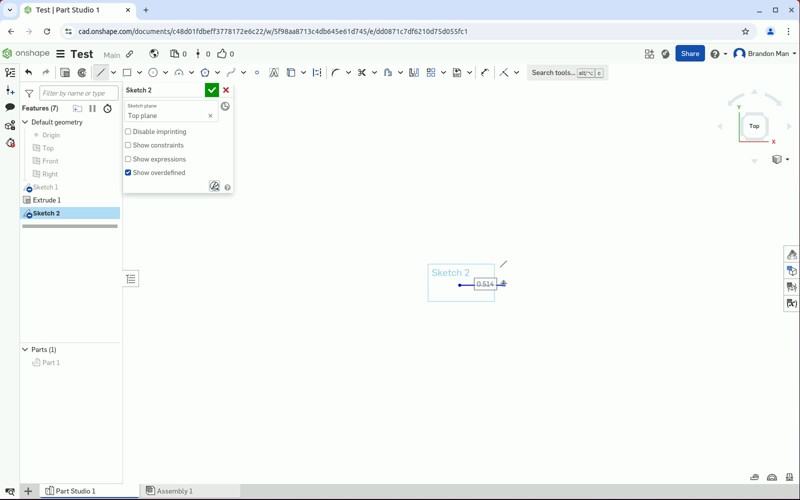
key_down(shift)
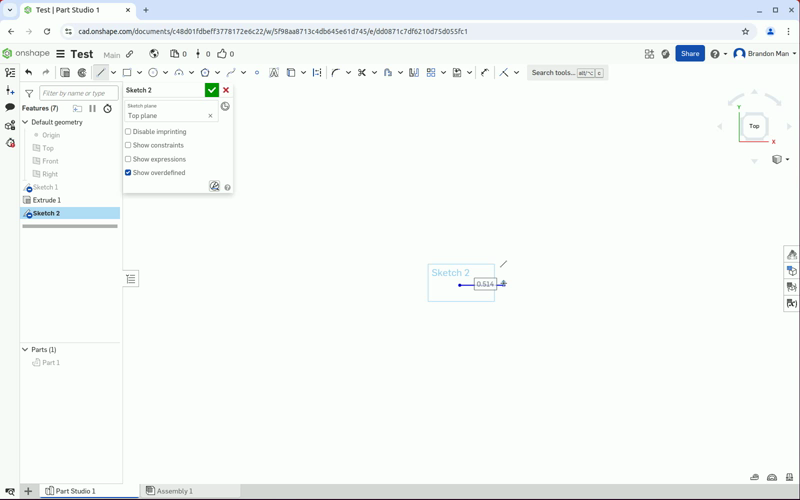
mouse_move(533, 282)
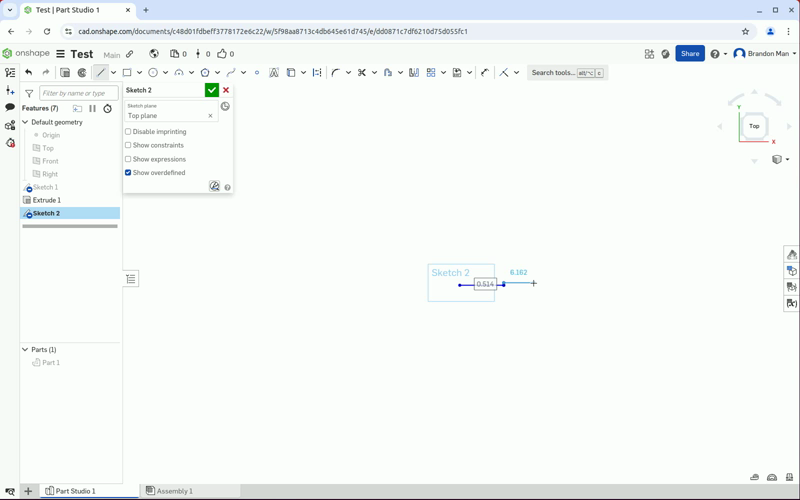
mouse_move(459, 282)
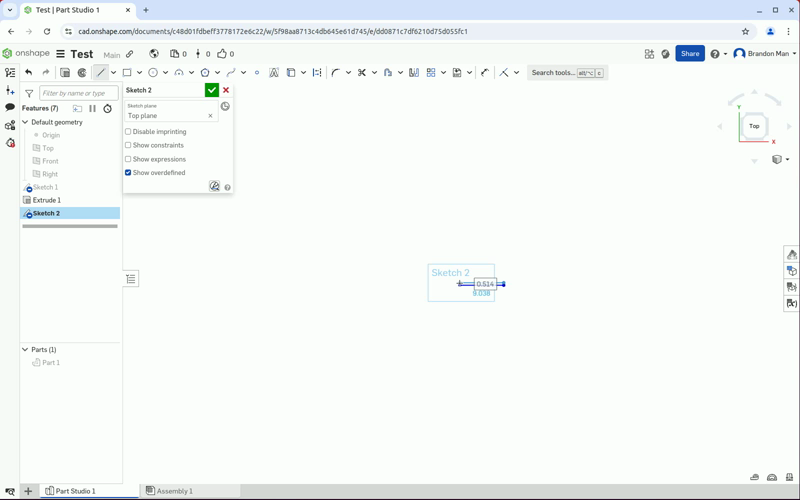
scroll(6)
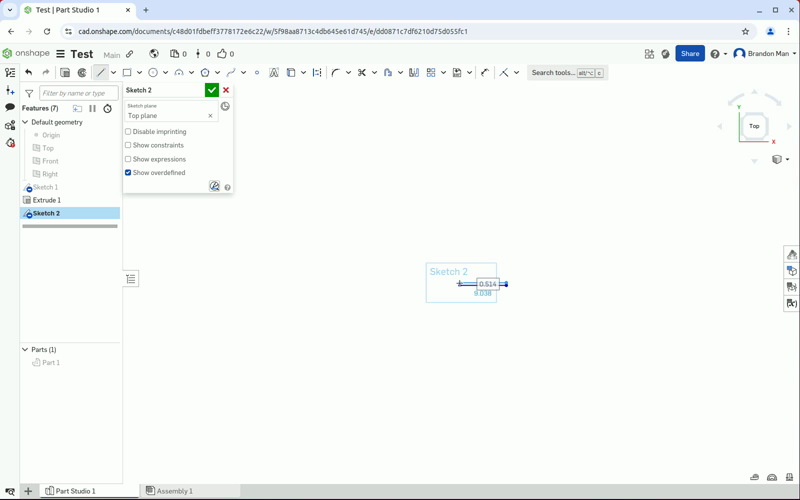
scroll(6)
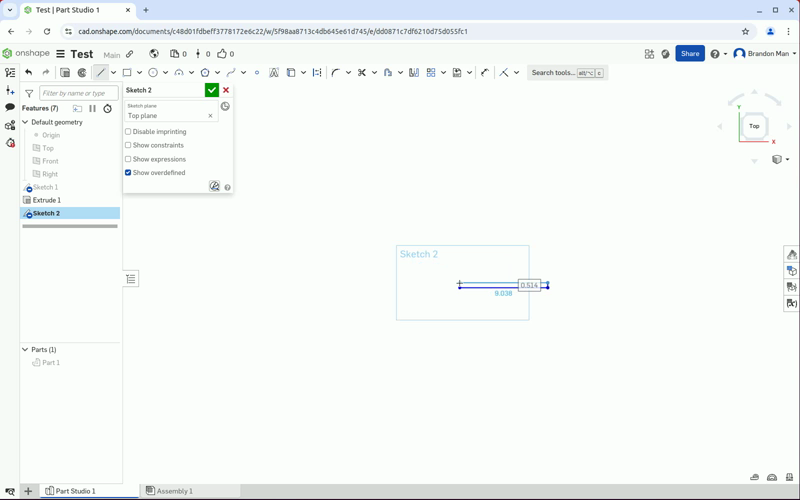
scroll(6)
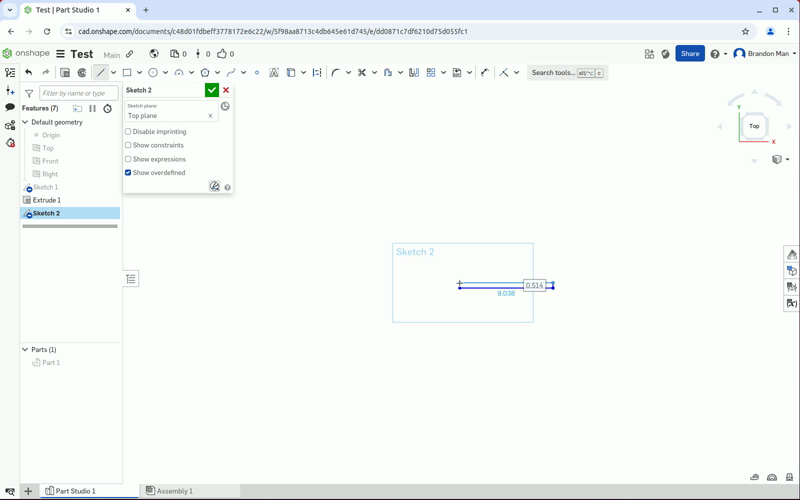
scroll(6)
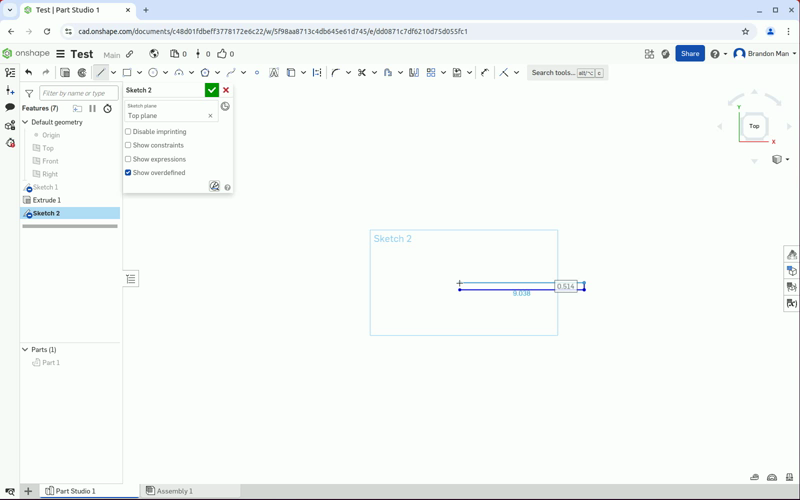
scroll(6)
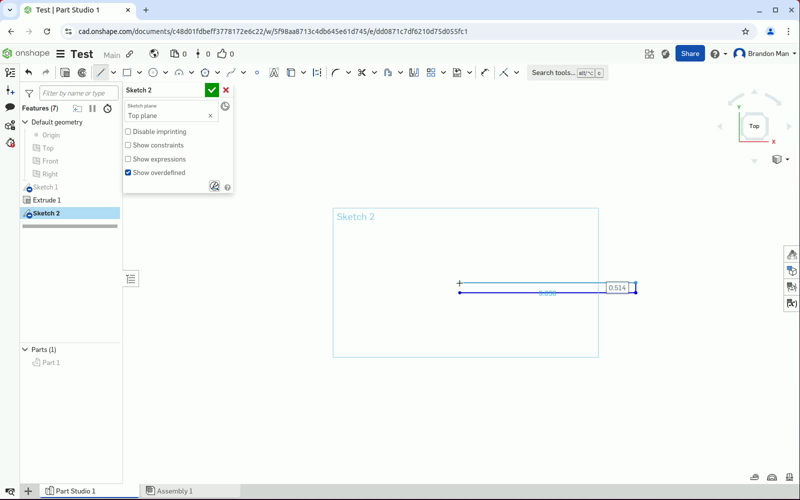
scroll(6)
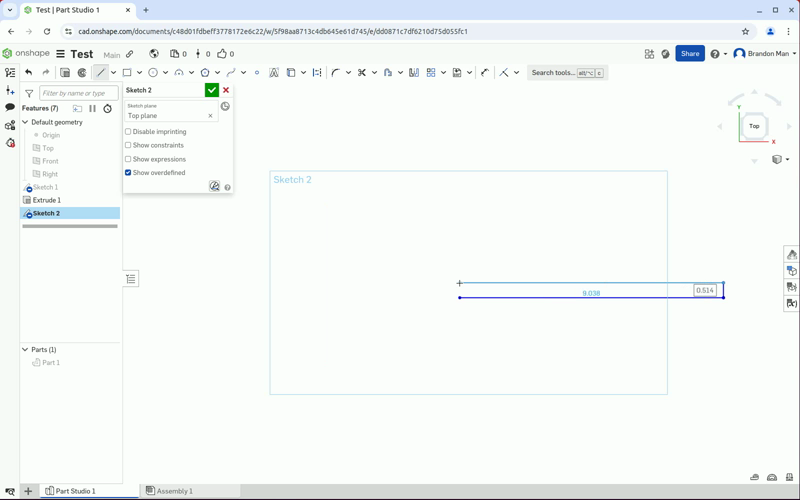
scroll(6)
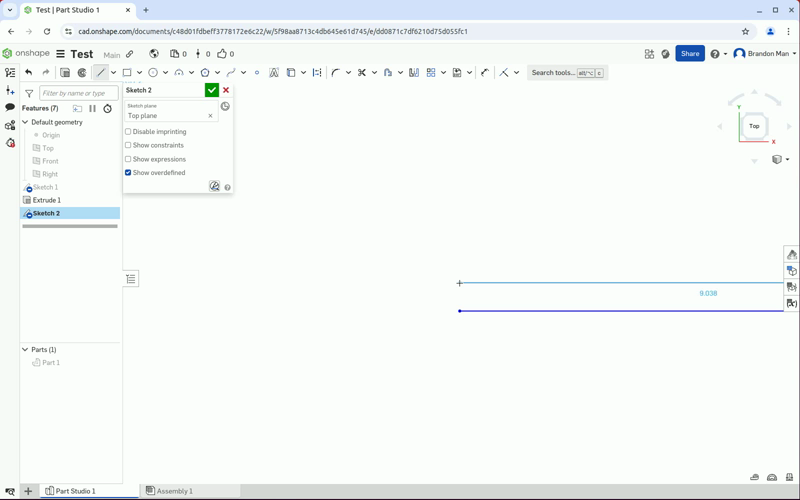
click(459, 282)
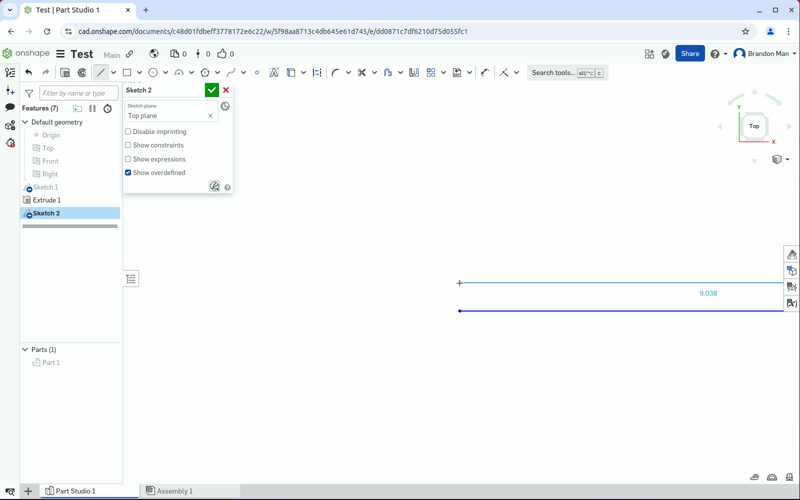
scroll(-6)
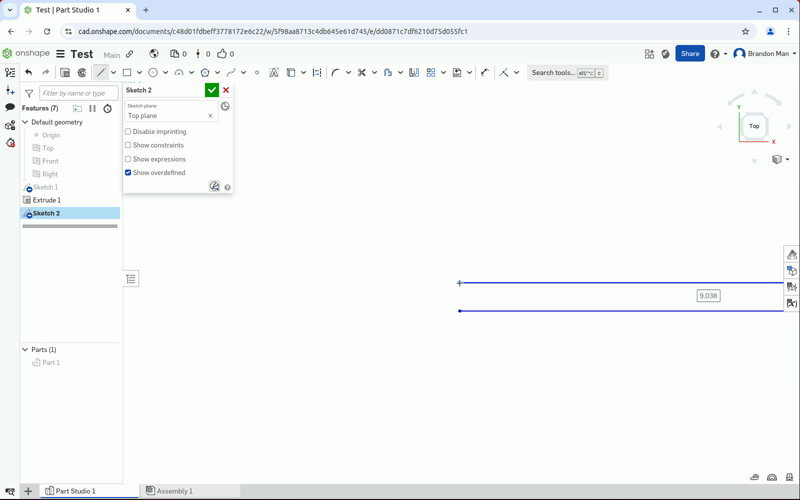
scroll(-6)
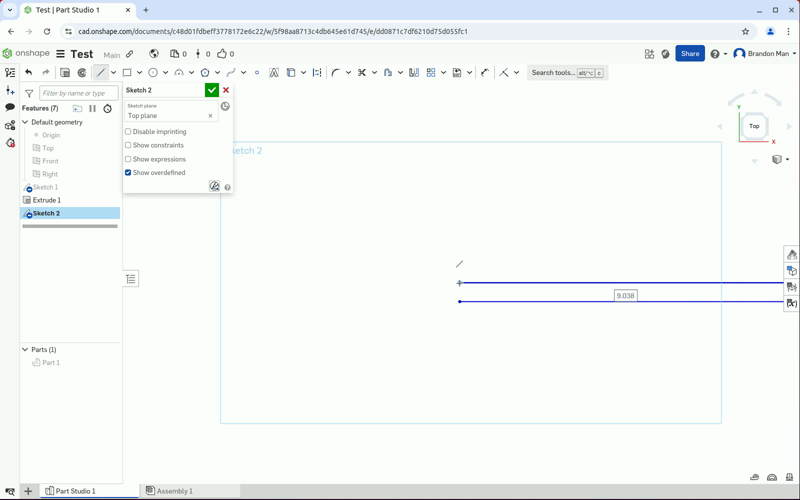
scroll(-6)
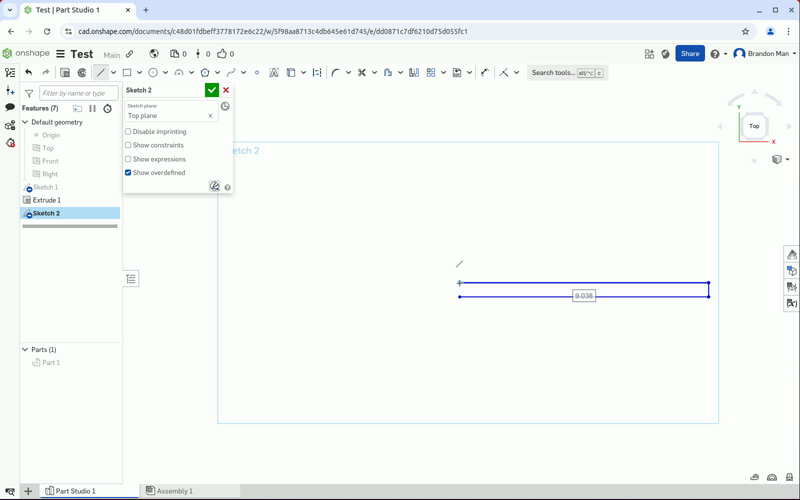
scroll(-6)
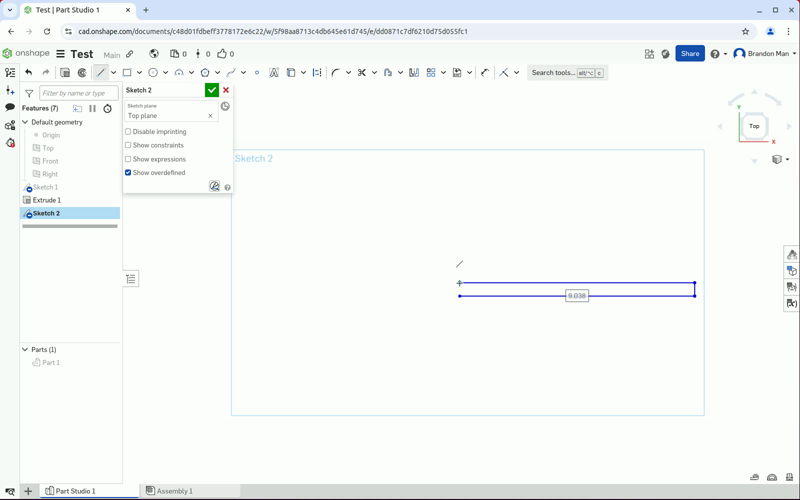
scroll(-6)
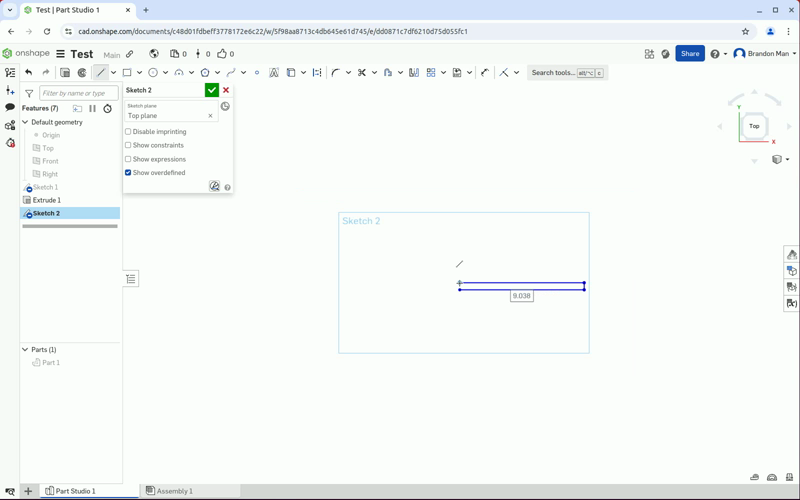
scroll(-6)
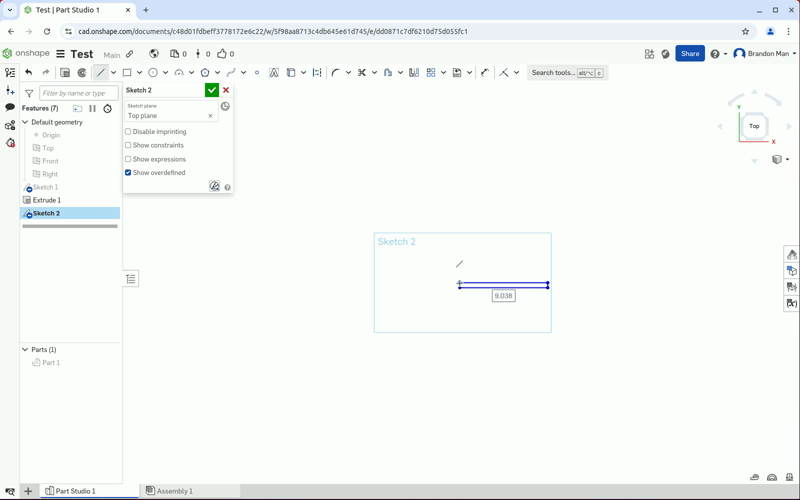
scroll(-6)
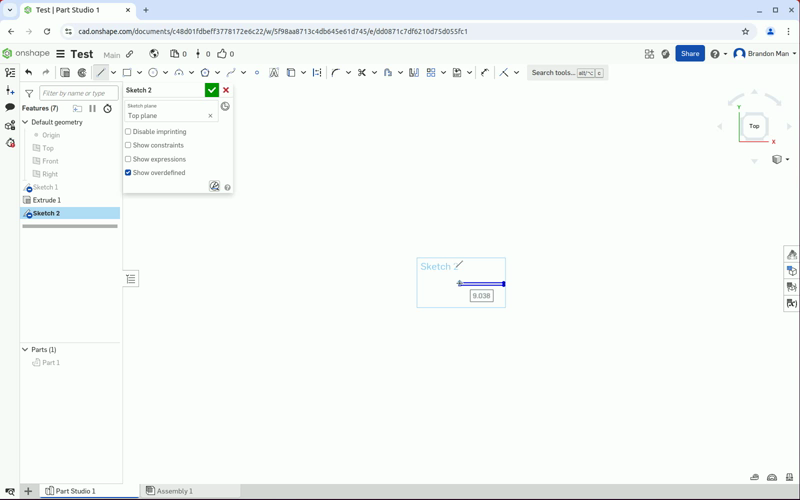
key_up(shift)
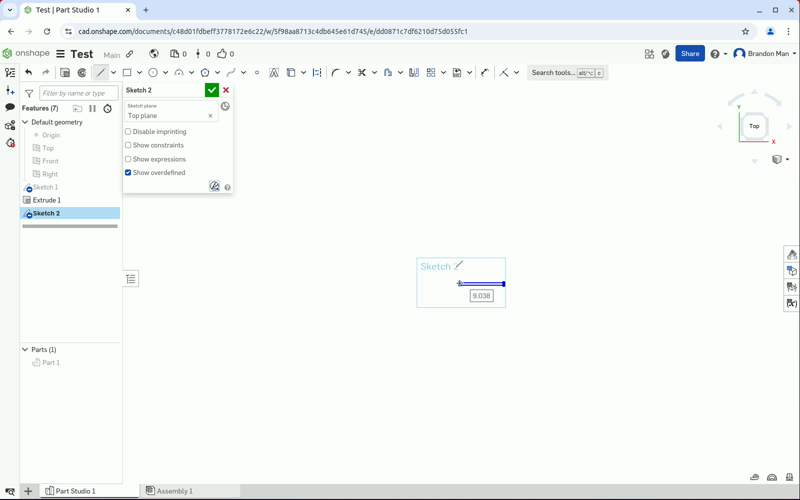
mouse_move(489, 282)
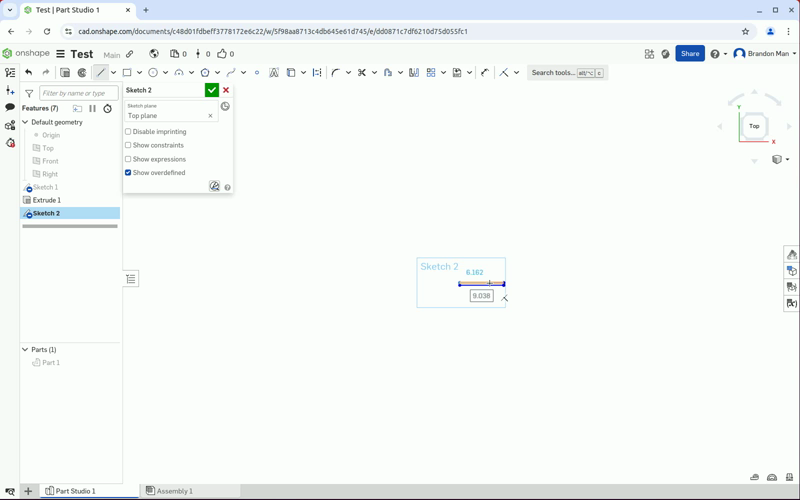
key_down(shift)
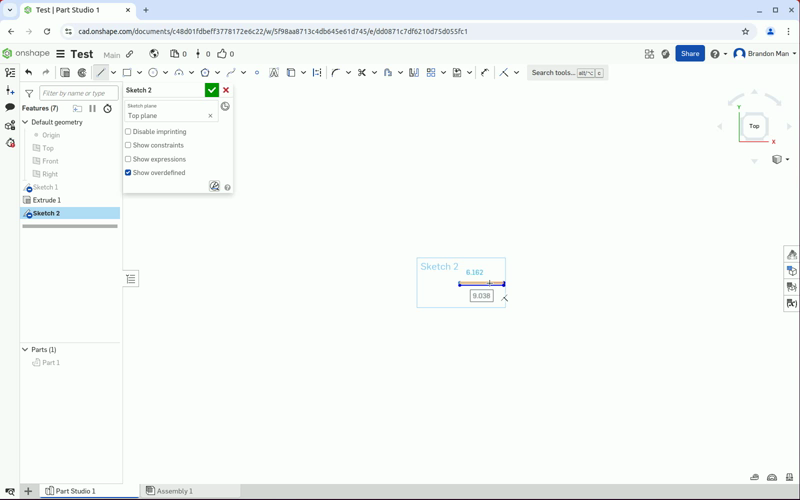
mouse_move(459, 285)
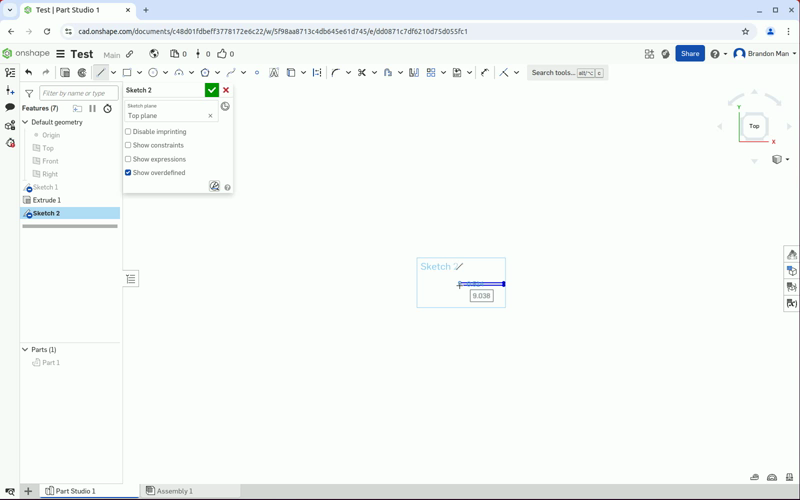
scroll(6)
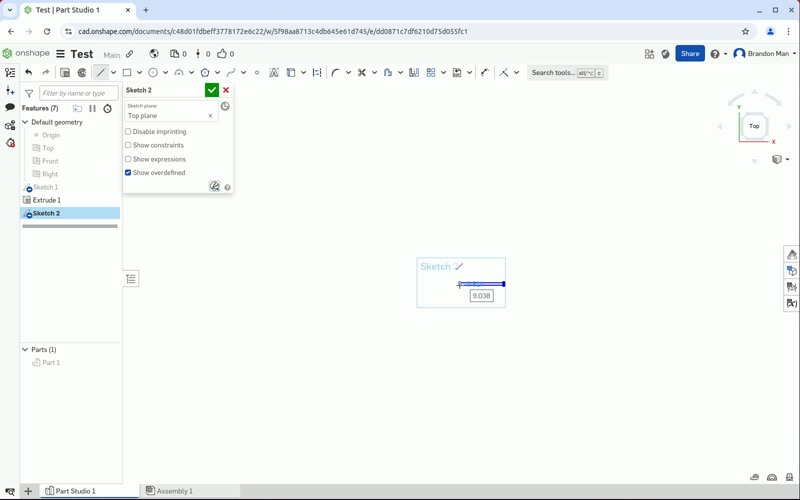
scroll(6)
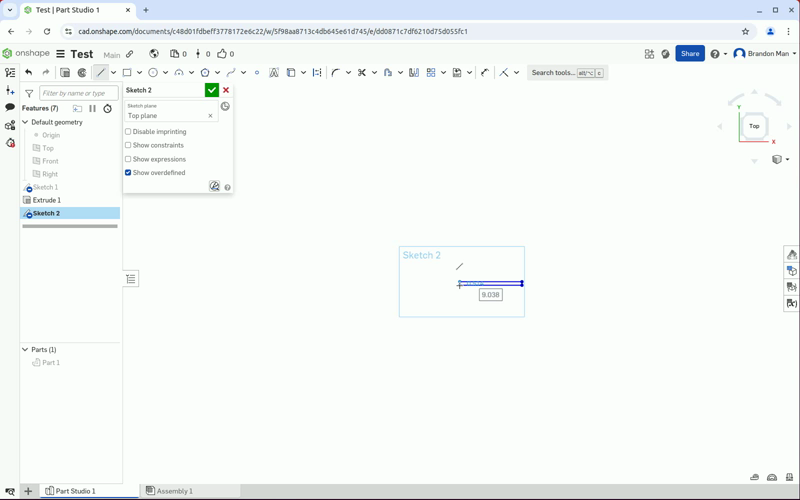
scroll(6)
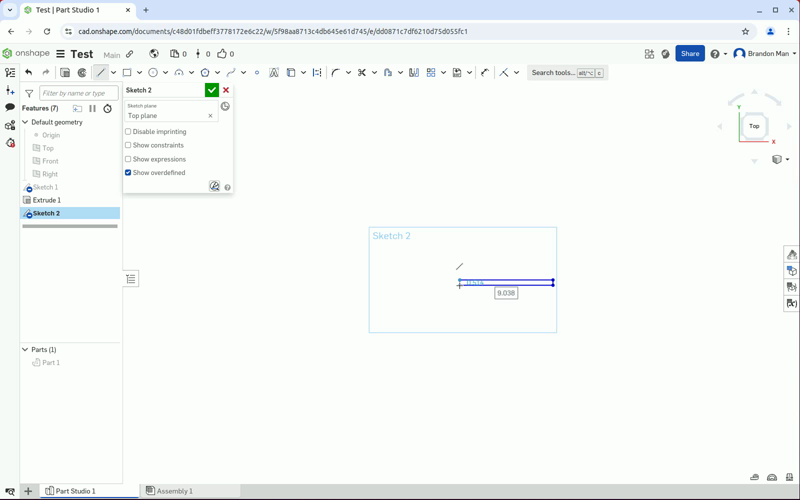
scroll(6)
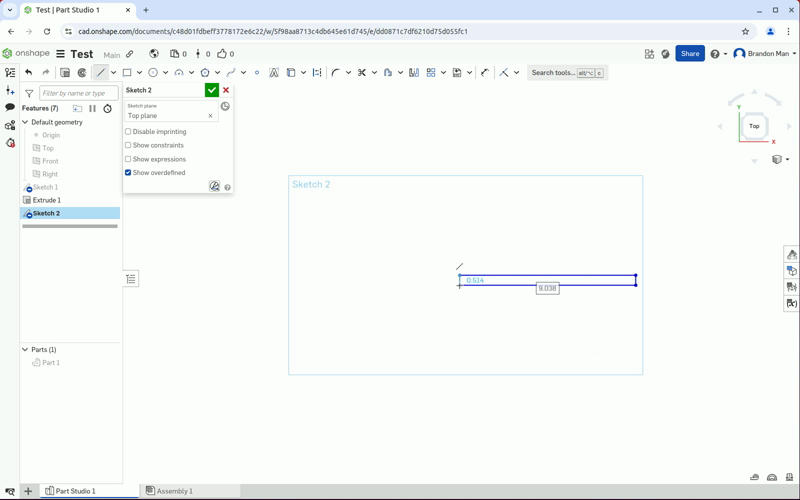
scroll(6)
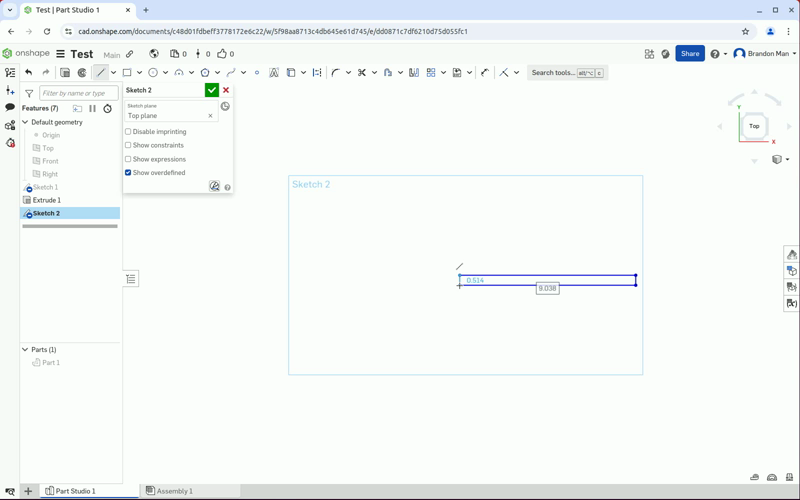
scroll(6)
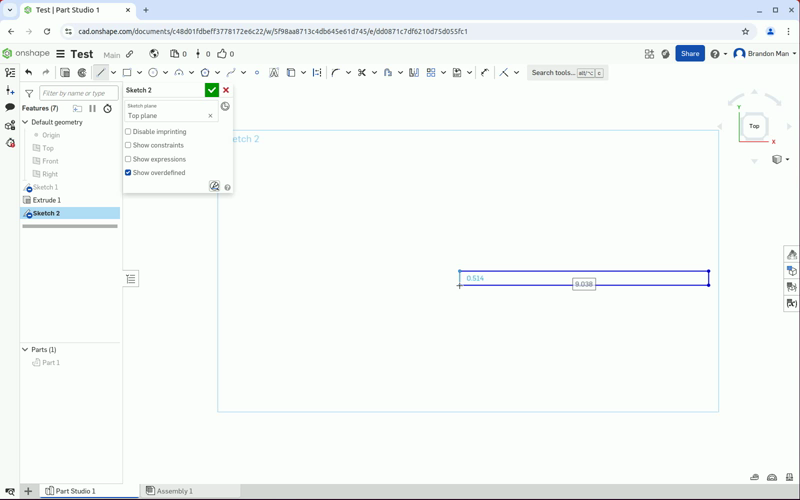
scroll(6)
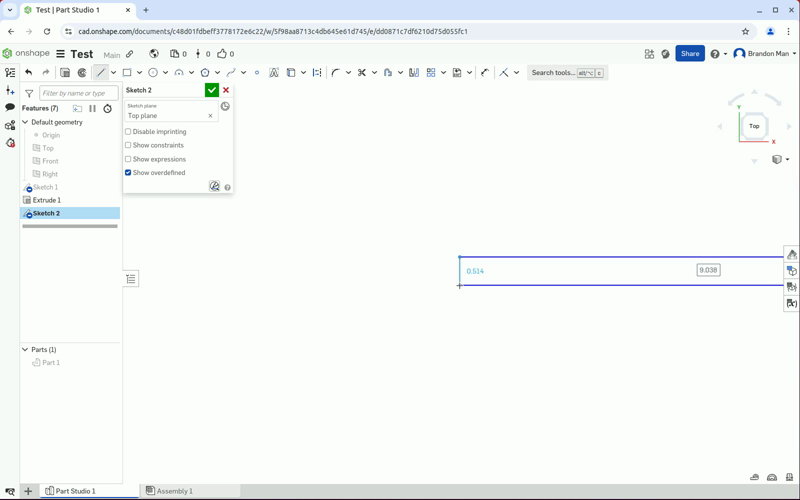
key_up(shift)
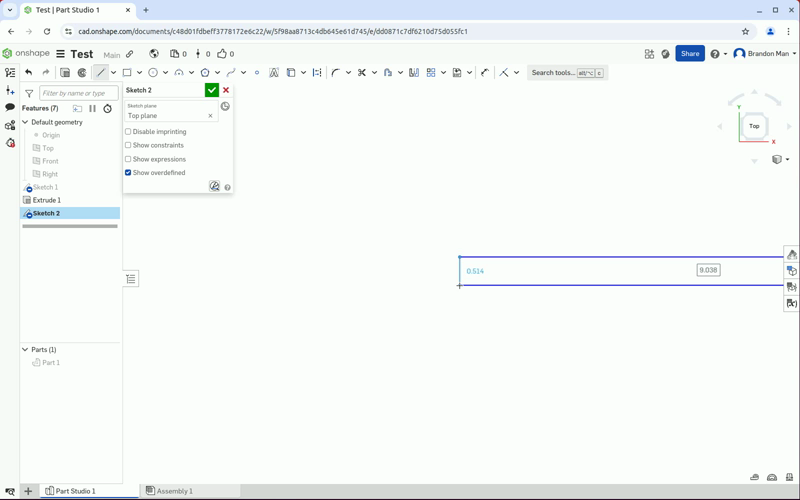
click(459, 285)
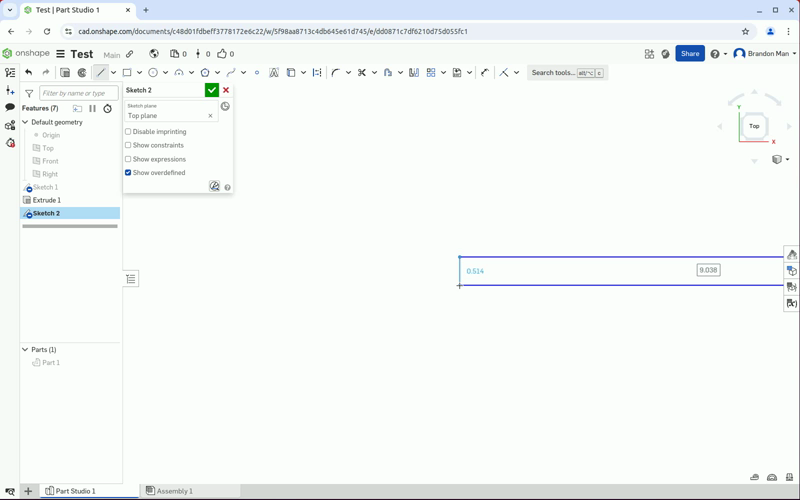
scroll(-6)
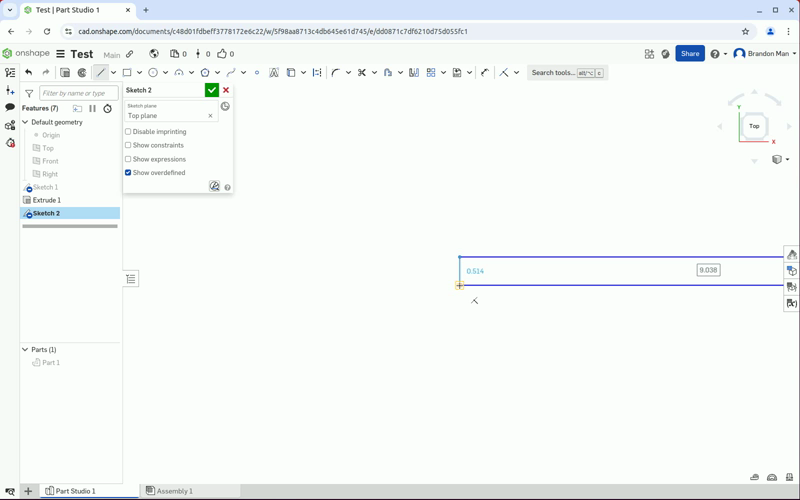
scroll(-6)
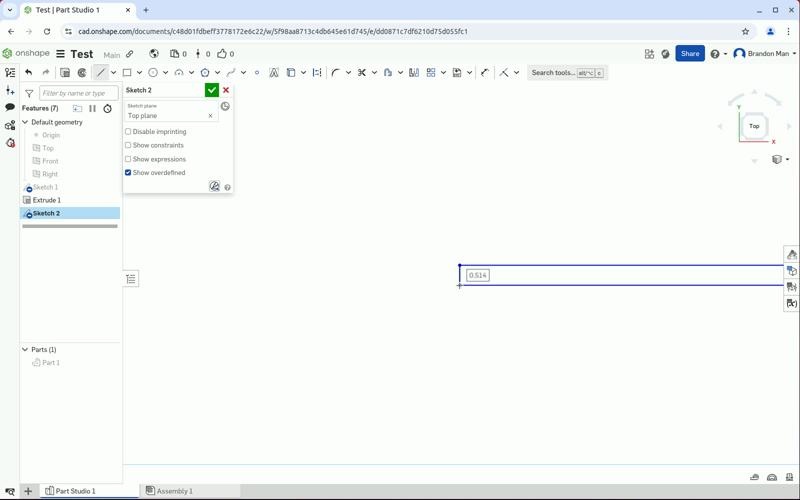
scroll(-6)
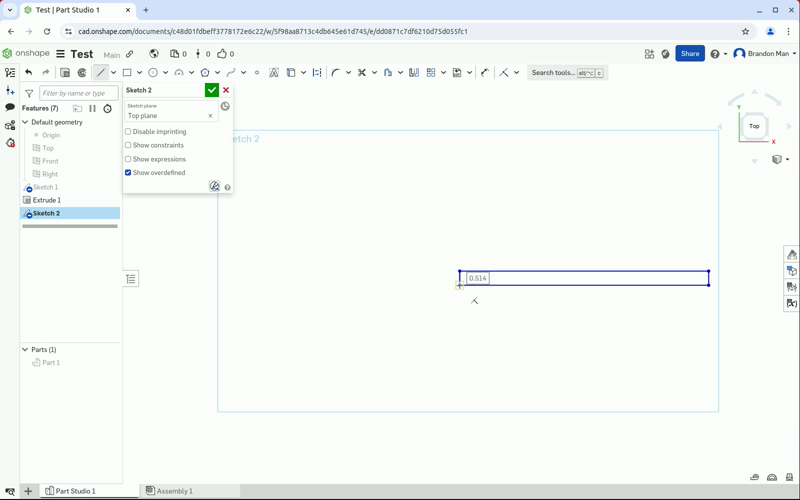
scroll(-6)
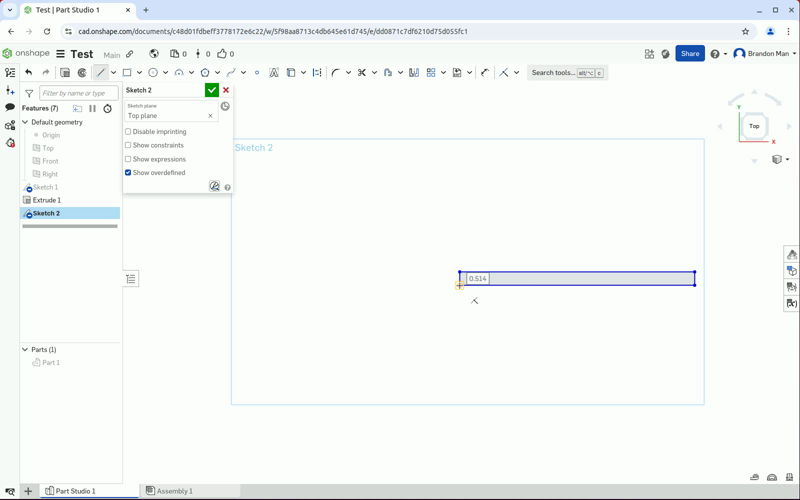
scroll(-6)
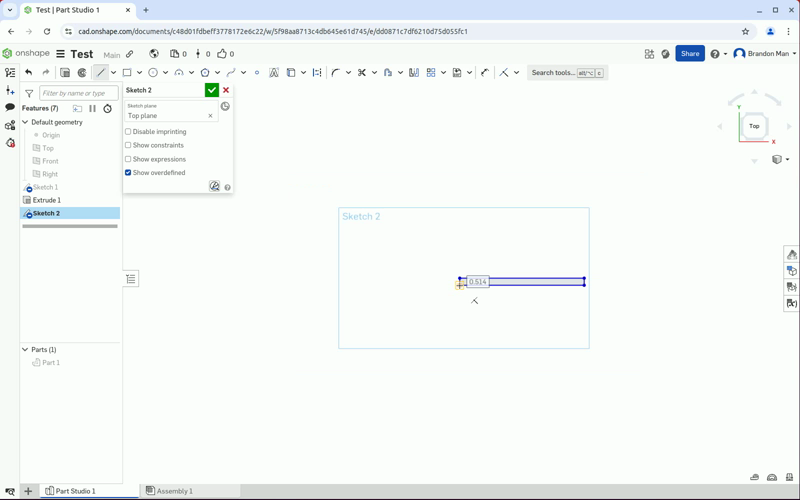
scroll(-6)
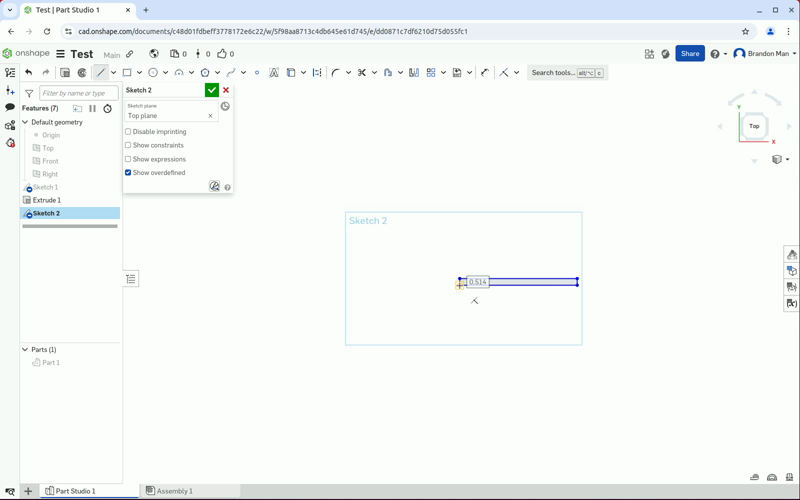
scroll(-6)
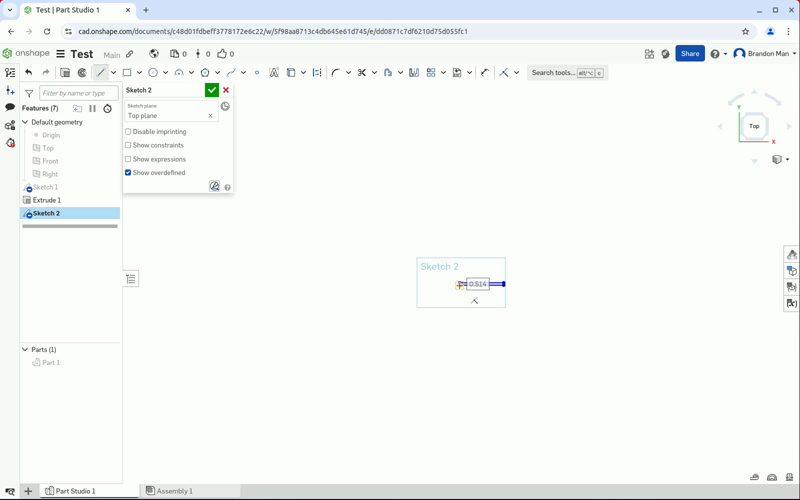
key(esc)
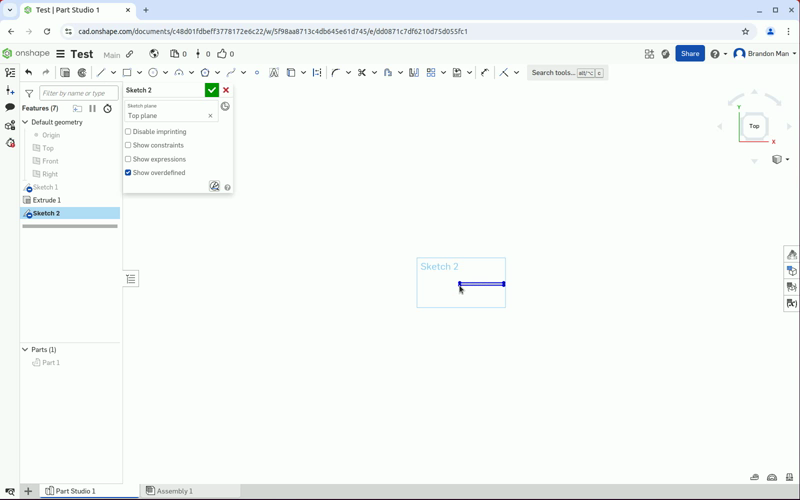
mouse_move(478, 283)
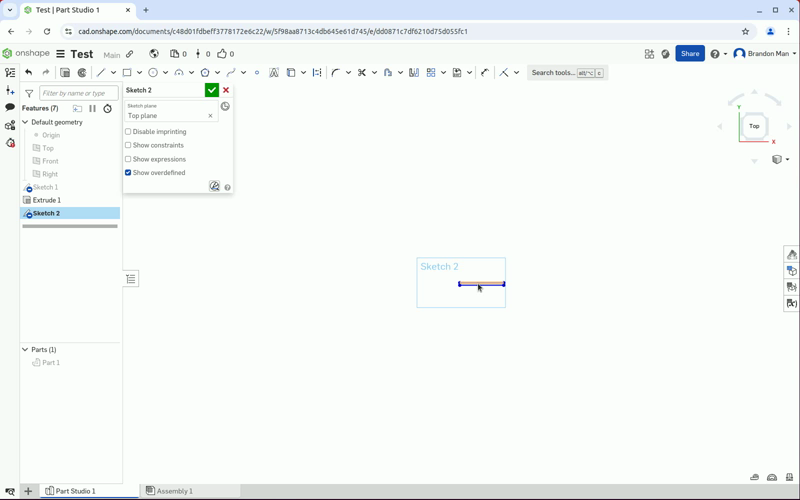
scroll(6)
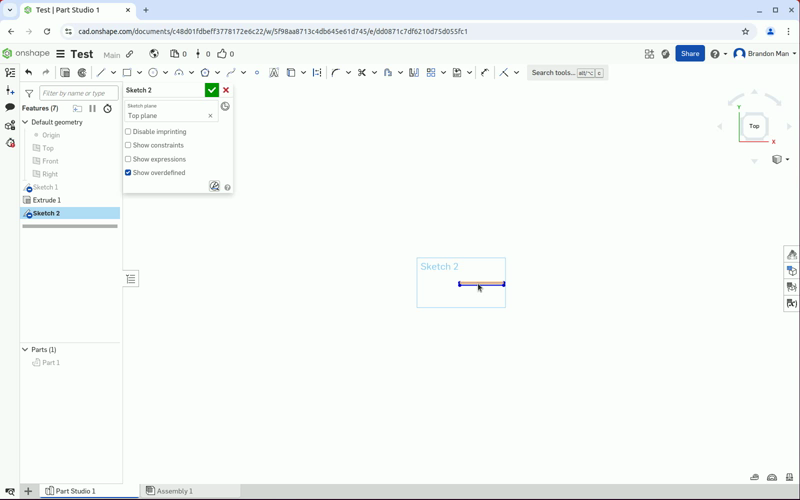
scroll(6)
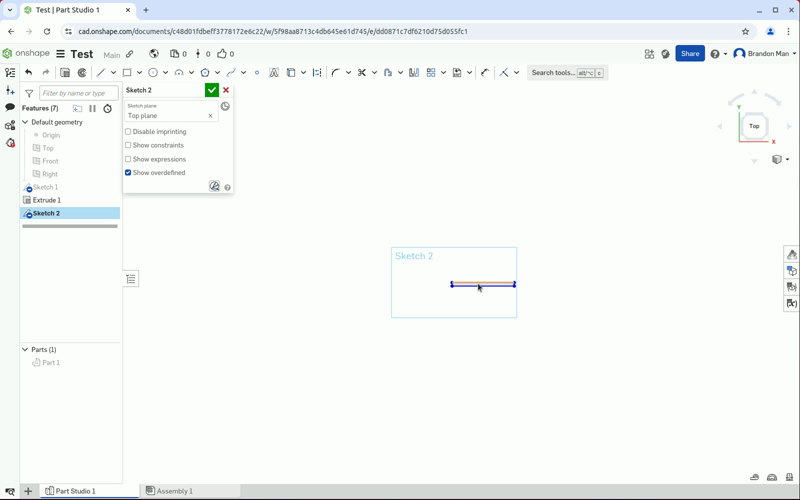
scroll(6)
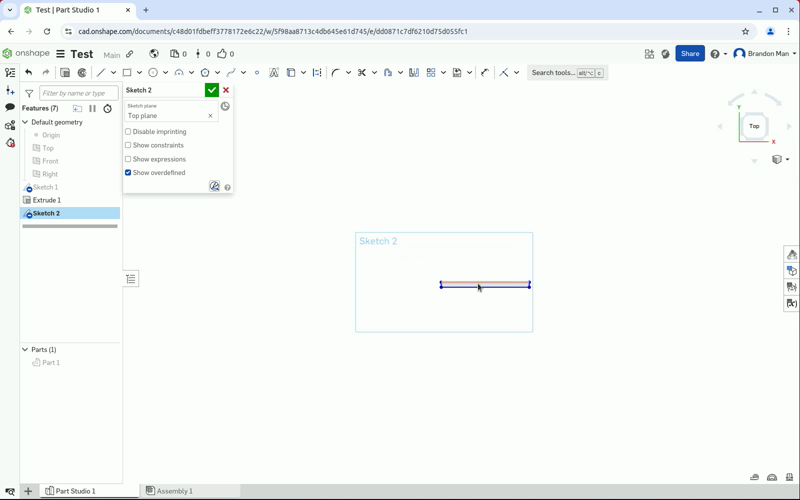
scroll(6)
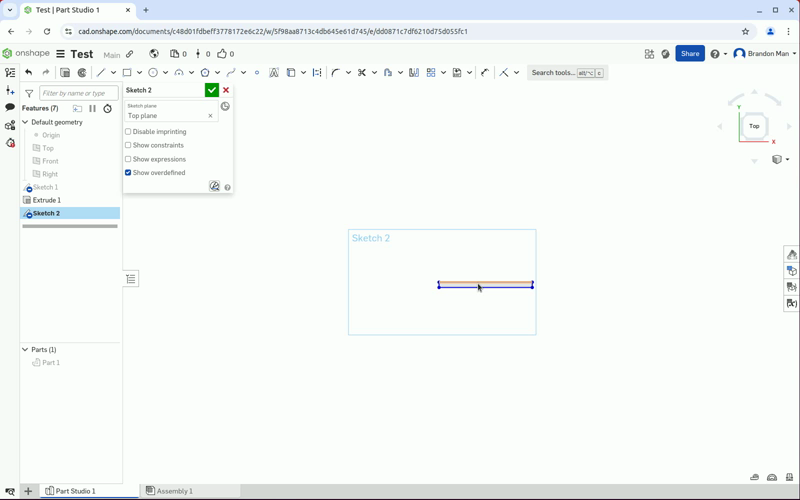
scroll(6)
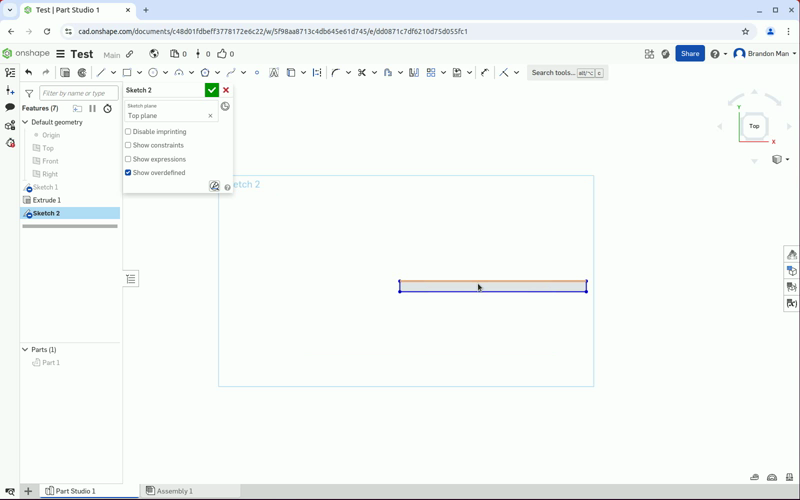
scroll(6)
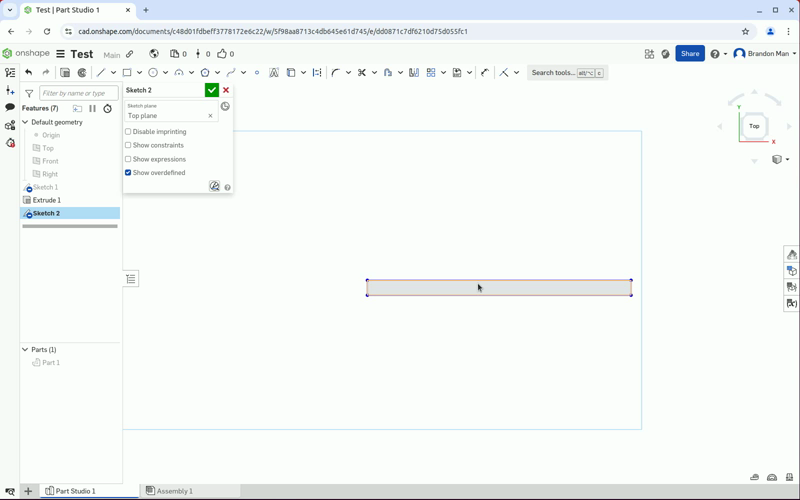
scroll(6)
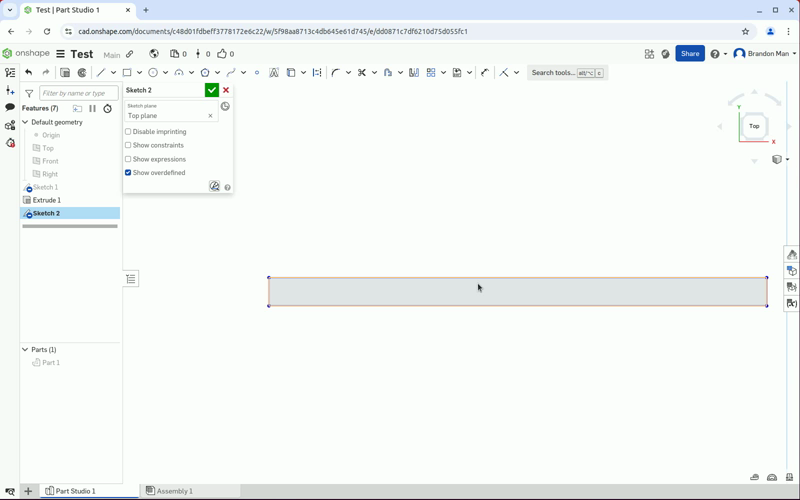
click(478, 283)
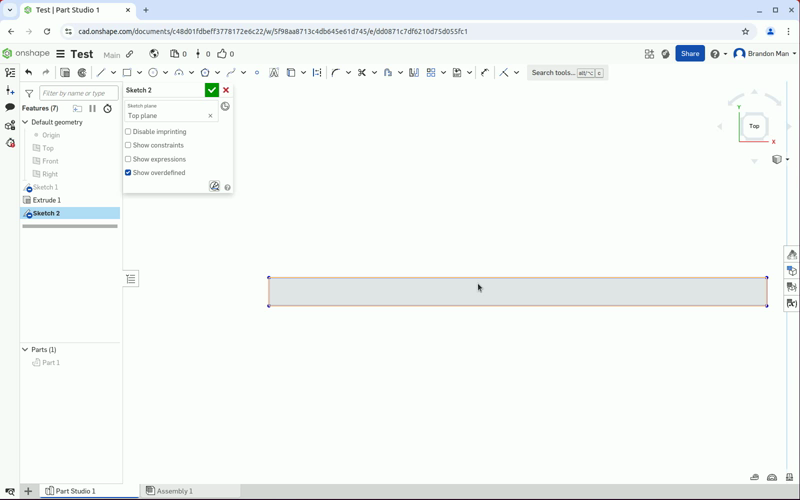
scroll(-6)
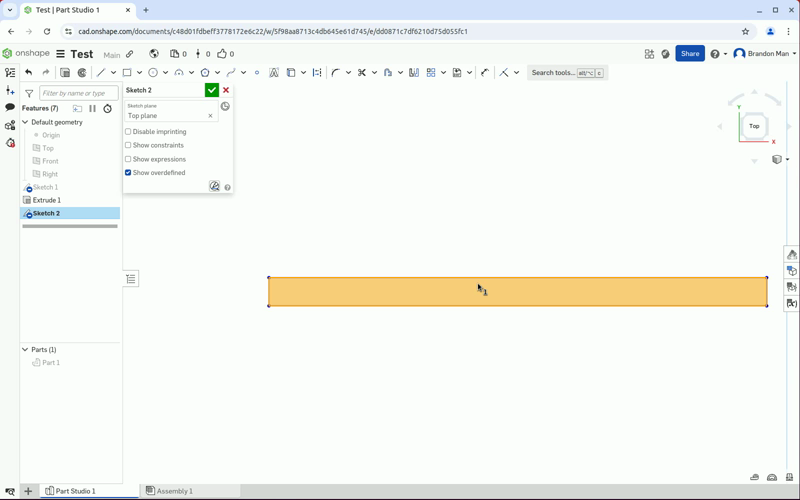
scroll(-6)
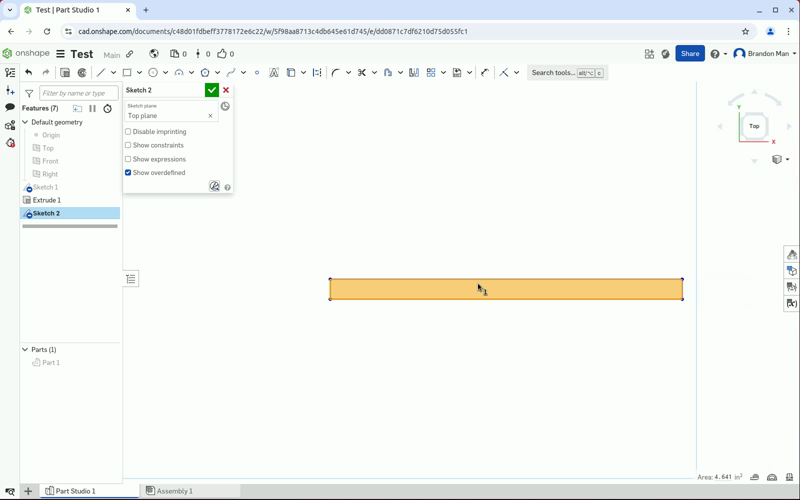
scroll(-6)
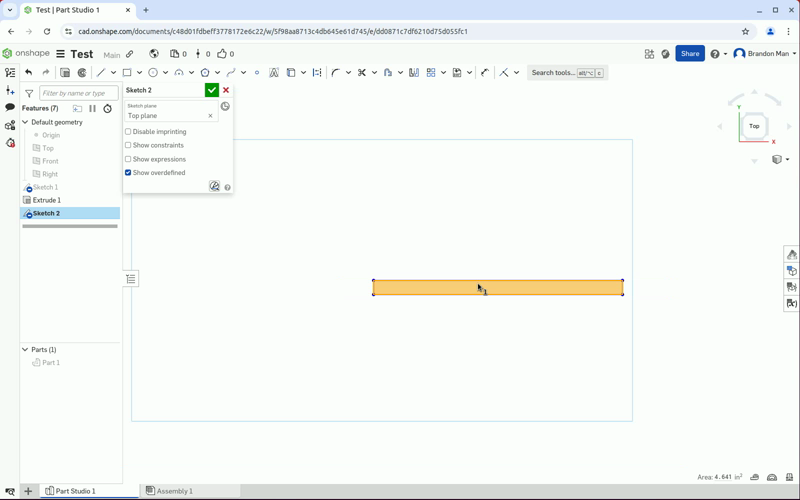
scroll(-6)
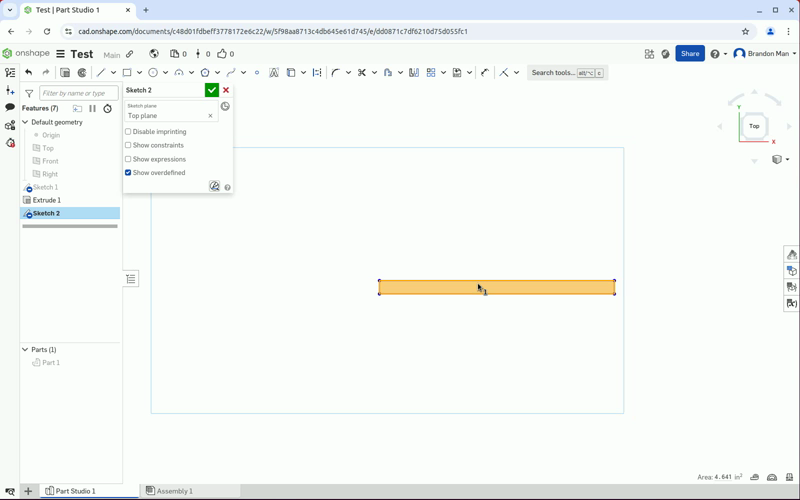
scroll(-6)
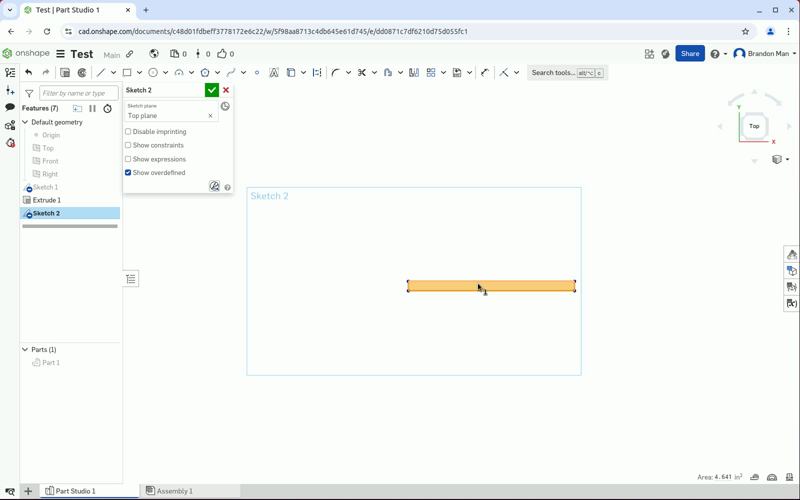
scroll(-6)
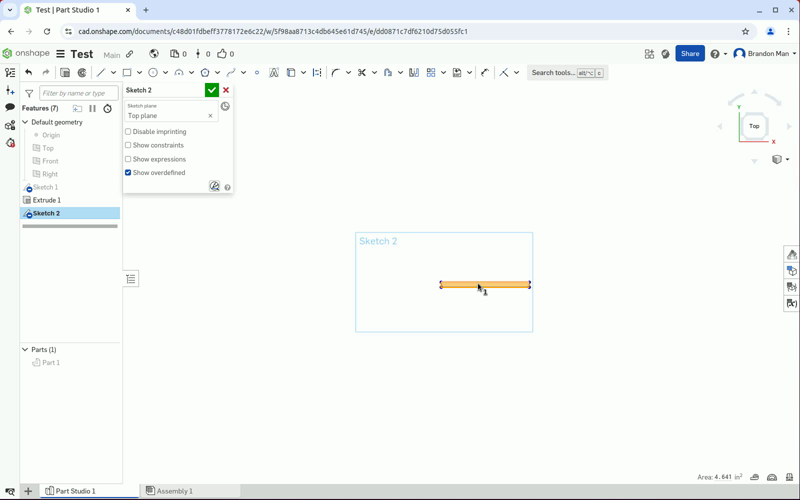
scroll(-6)
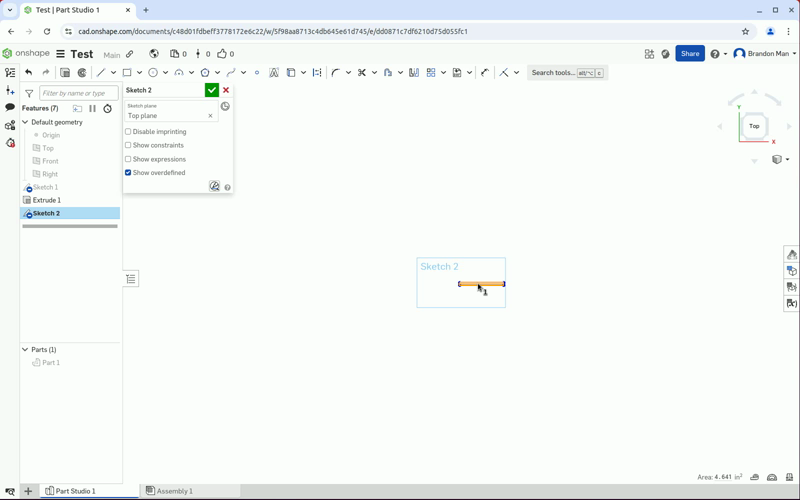
mouse_move(73, 352)
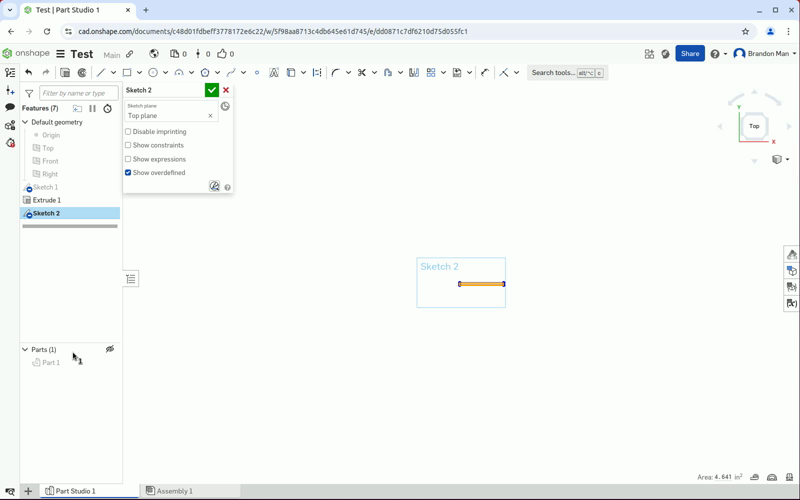
key(shift+y)
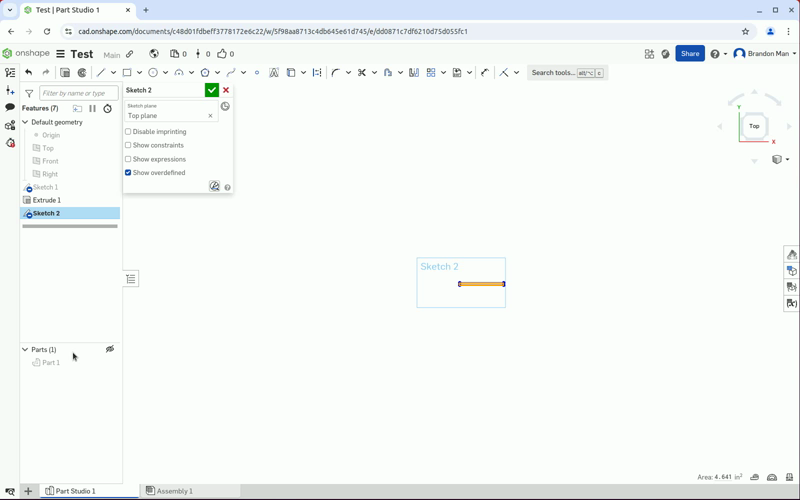
key(shift+e)
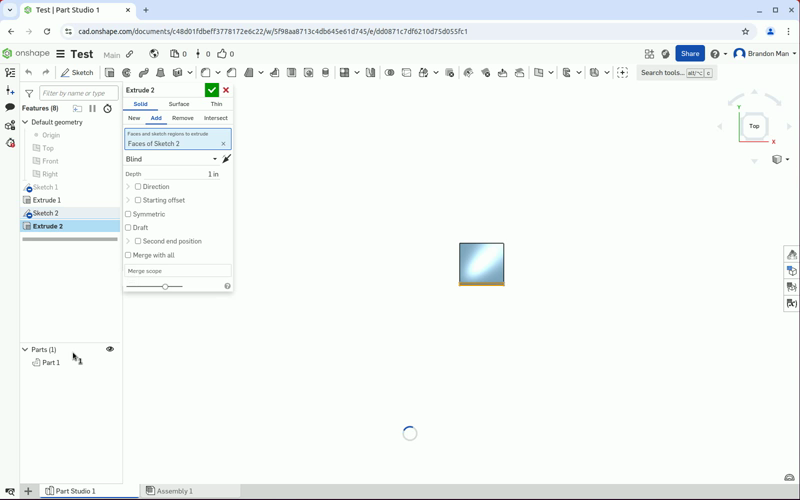
mouse_move(143, 106)
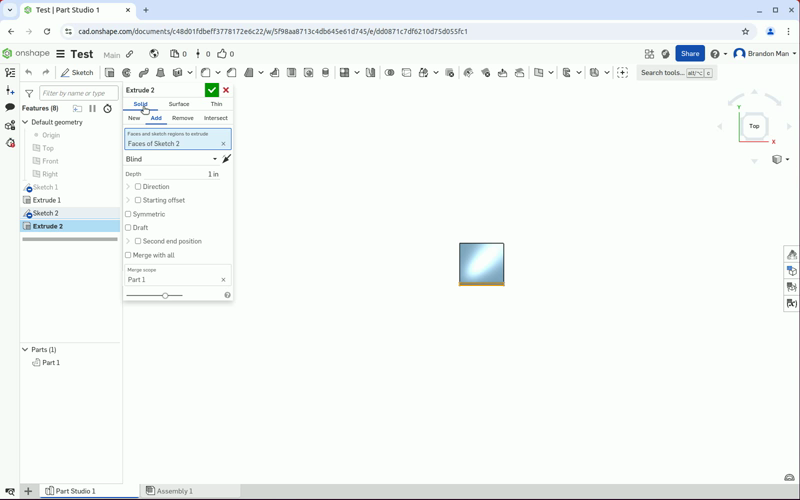
click(143, 106)
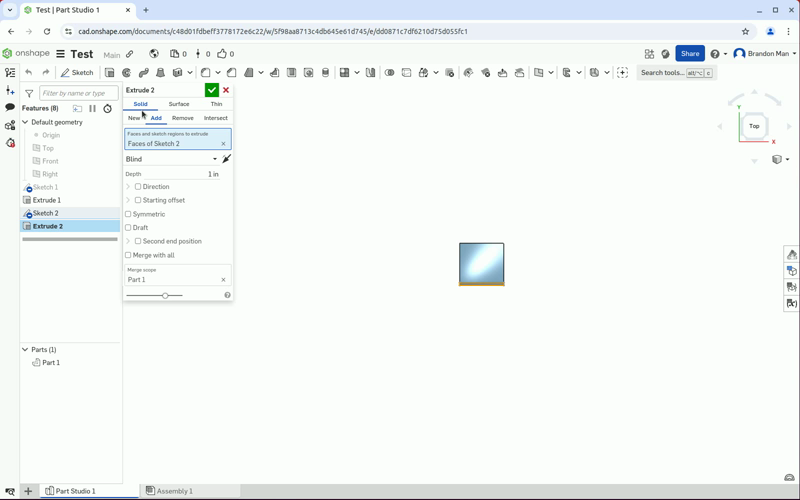
mouse_move(137, 120)
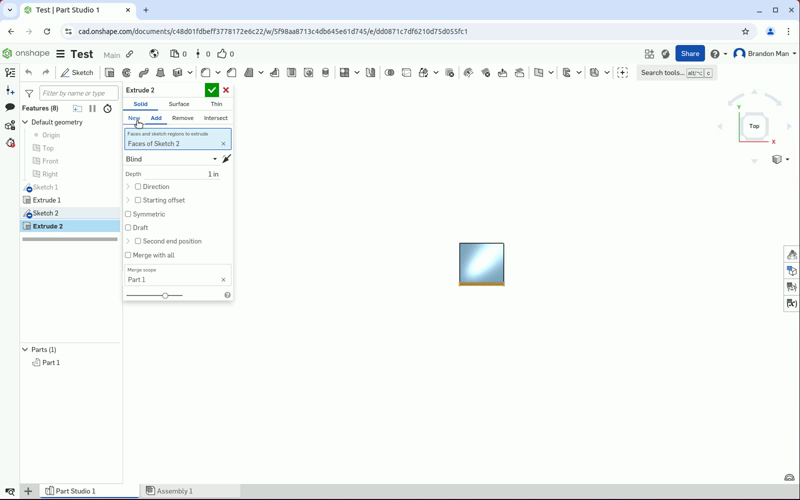
click(137, 120)
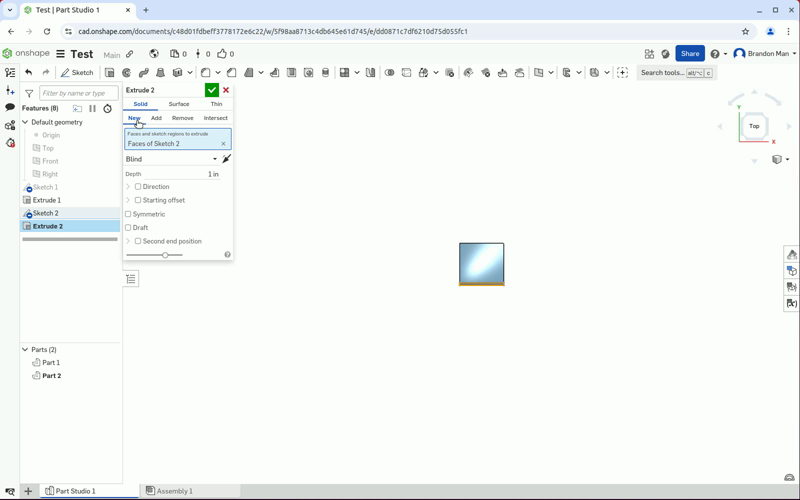
key(tab, 4)
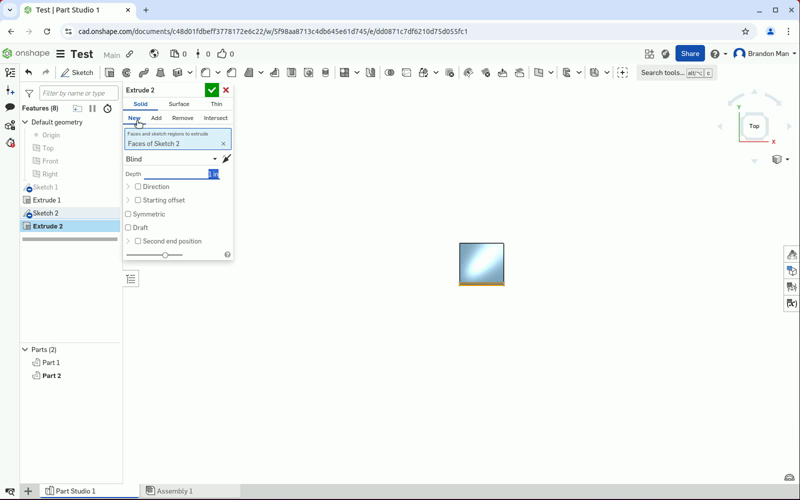
text(23.108)
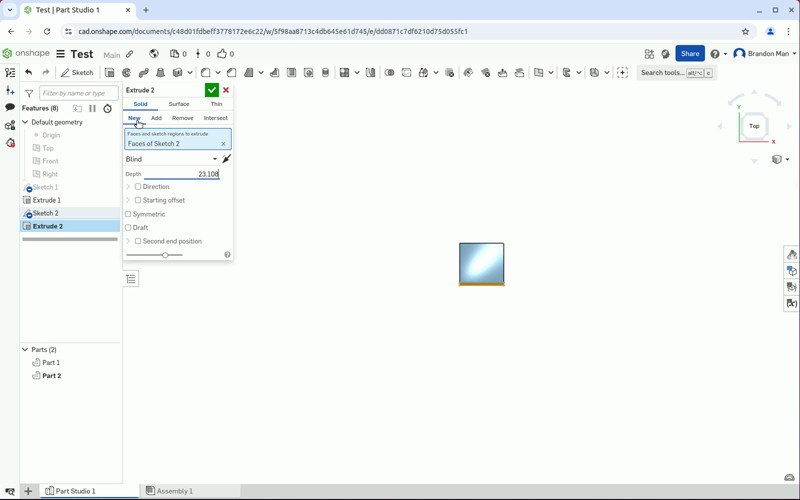
key(enter)
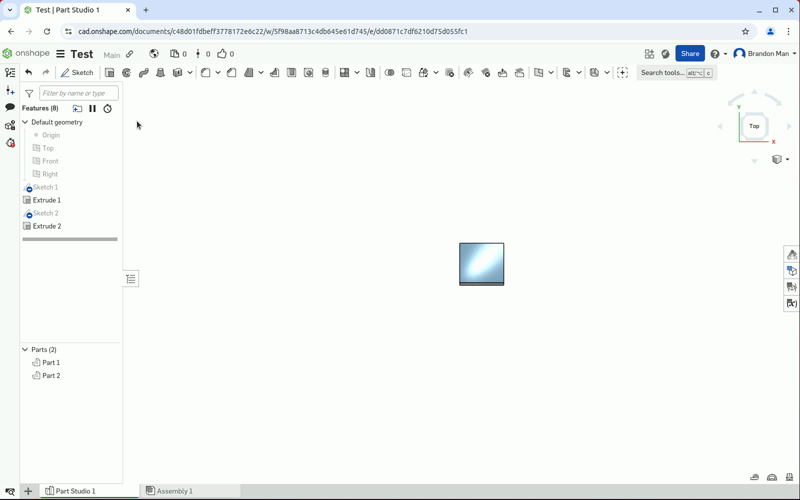
key(shift+h)
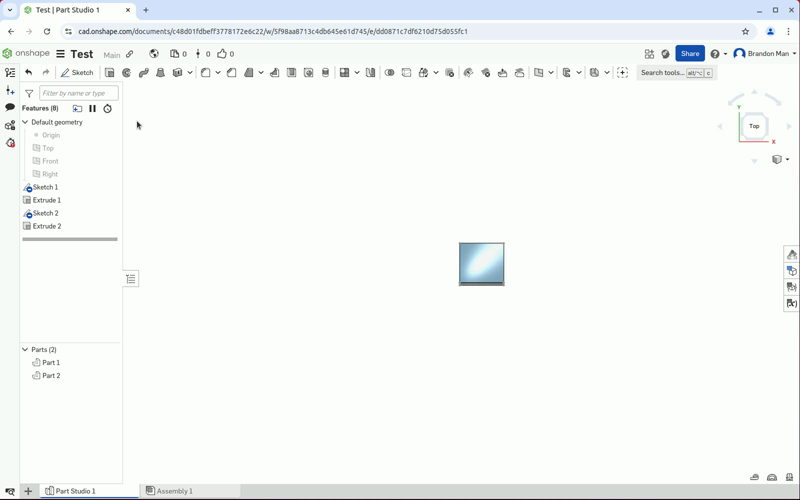
key(shift+h)
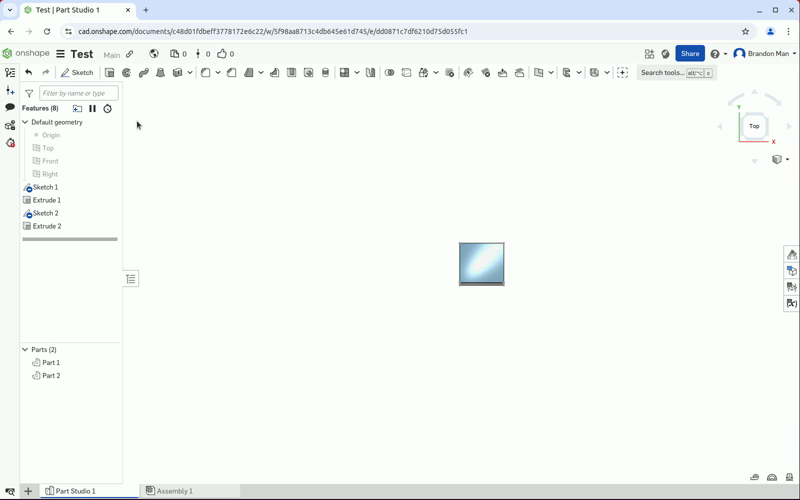
key(shift+7)
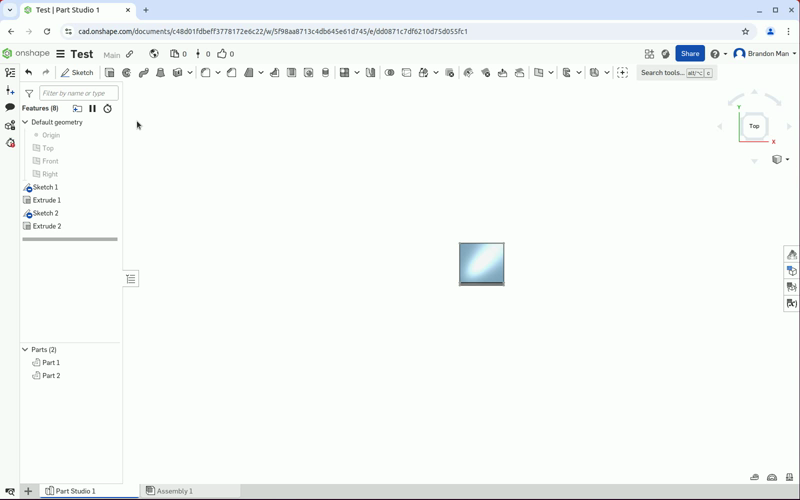
key(up, 3)
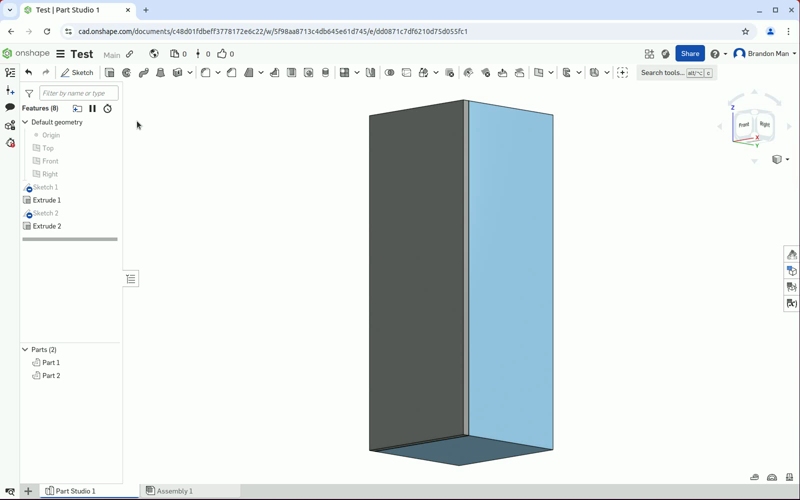
key(left, 3)
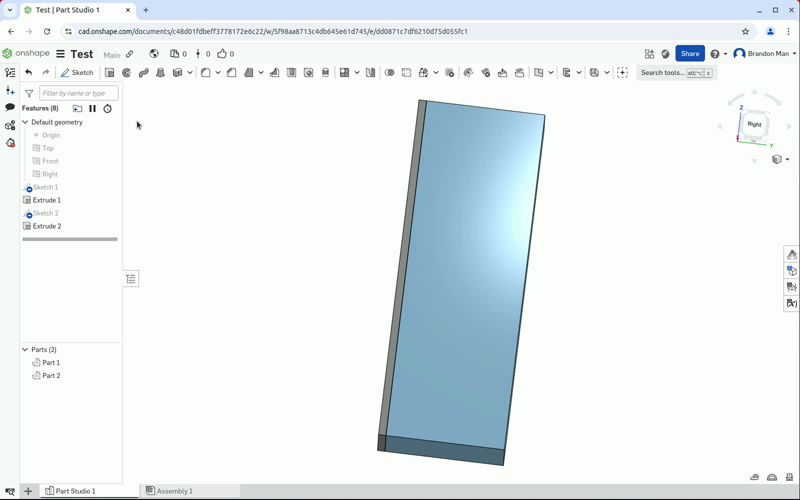
key(right, 3)
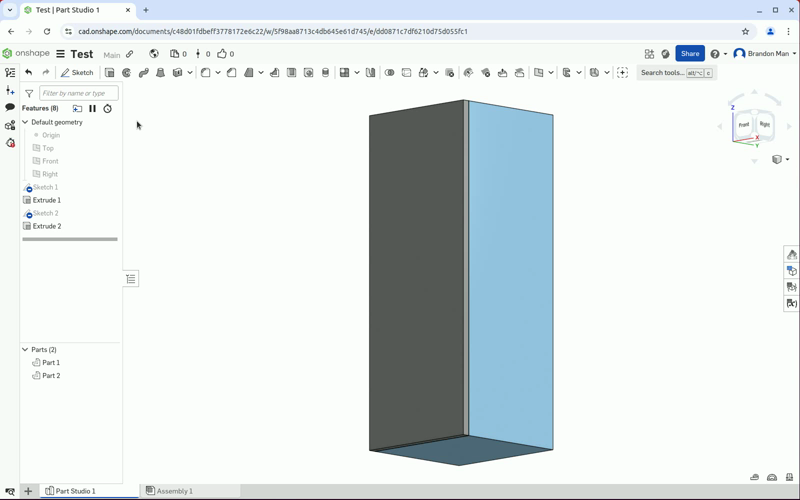
key(down, 3)
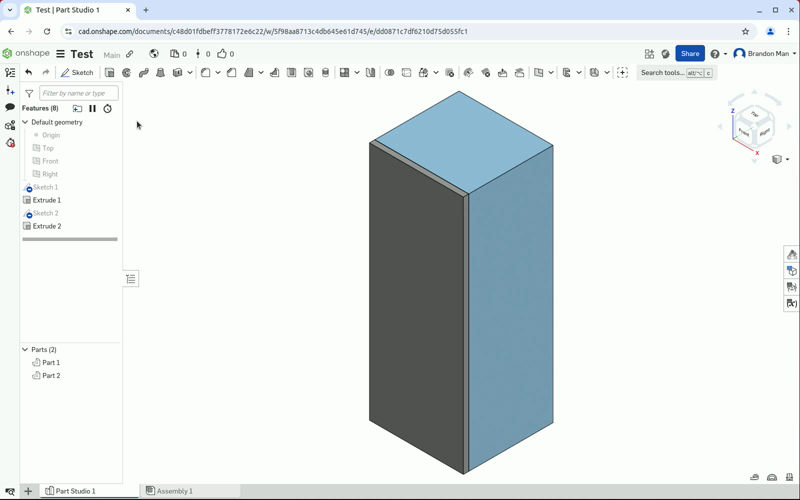
mouse_move(73, 189)
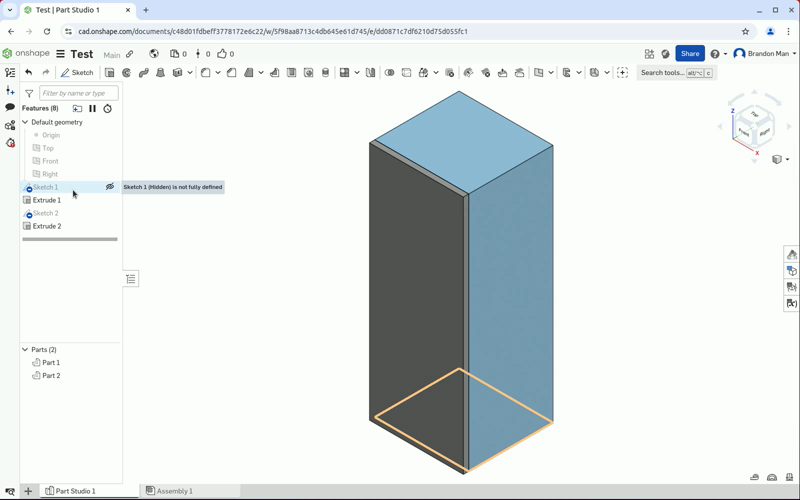
click(73, 189)